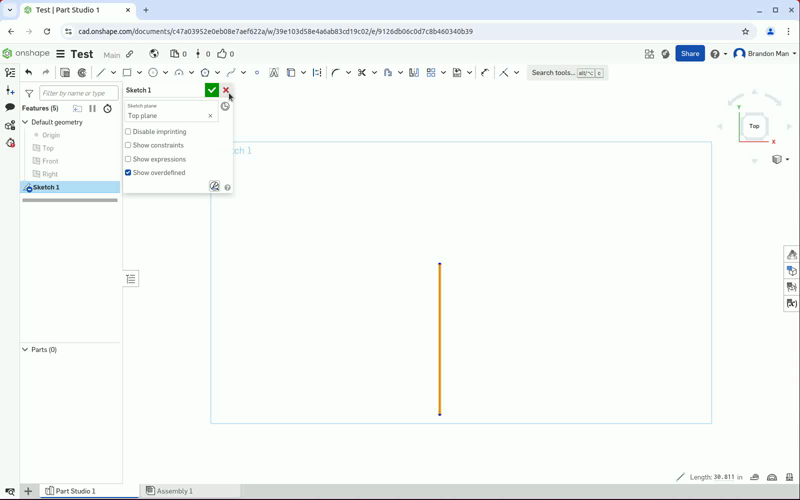
key(shift+h)
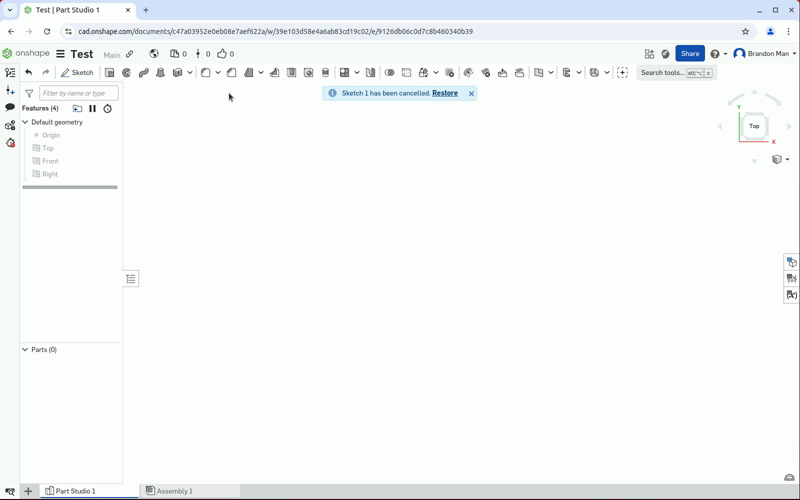
mouse_move(73, 352)
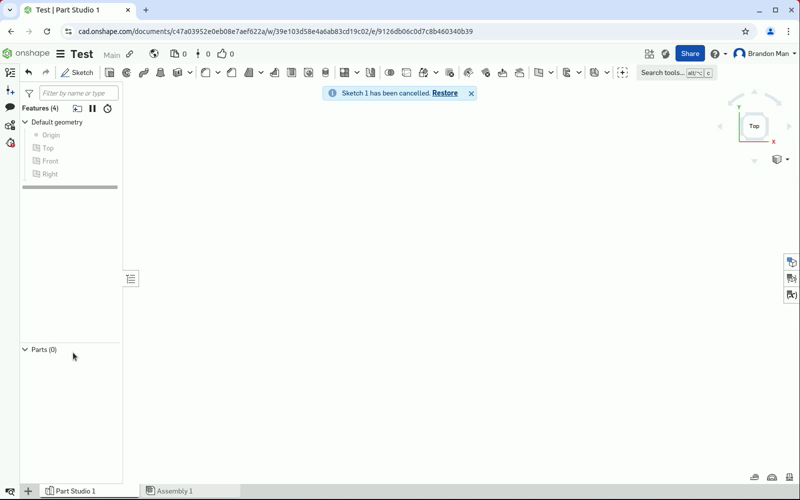
key(y)
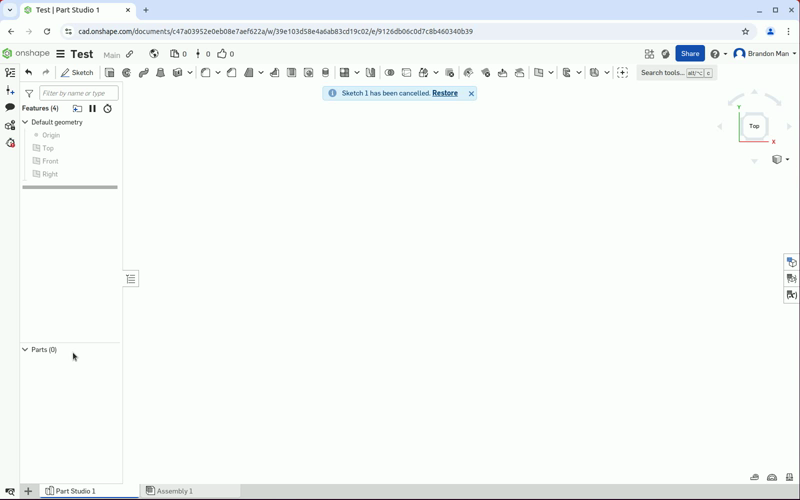
key(shift+p)
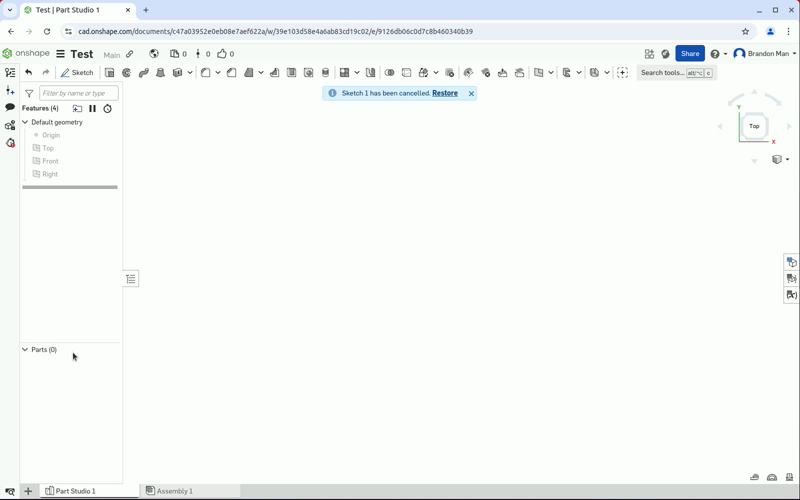
key(space)
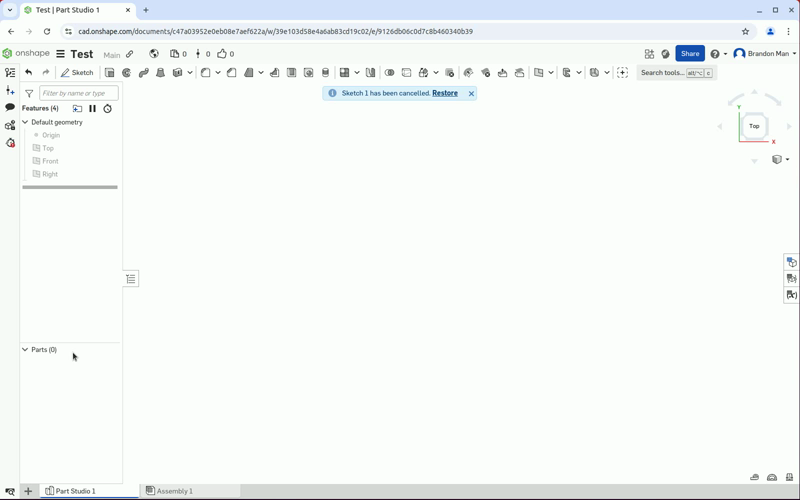
key_down(shift)
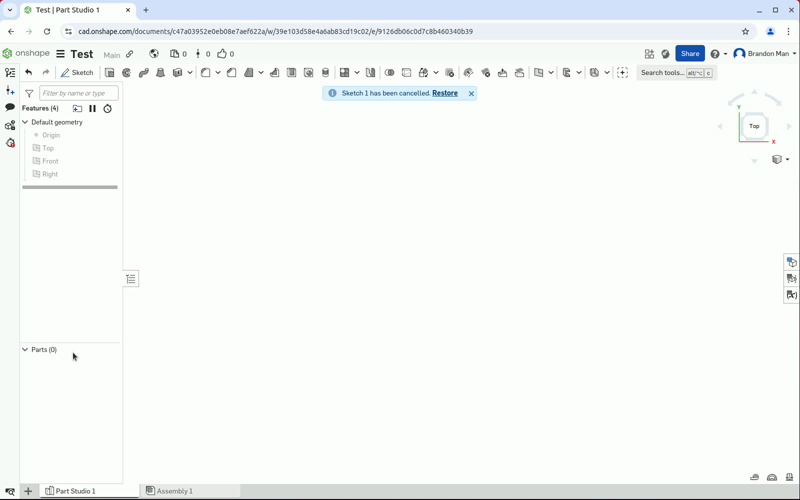
key(up)
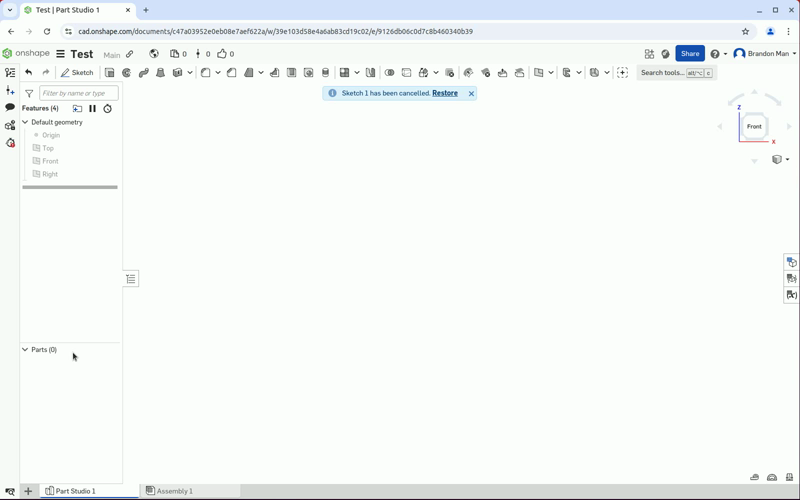
key_up(shift)
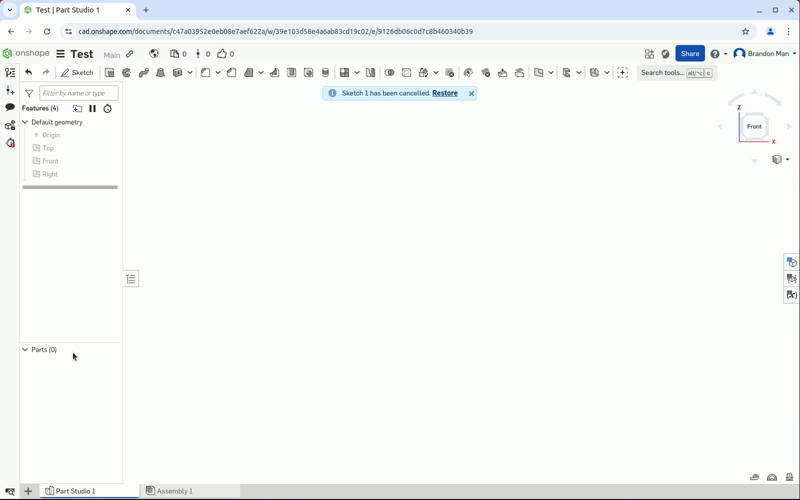
mouse_move(73, 352)
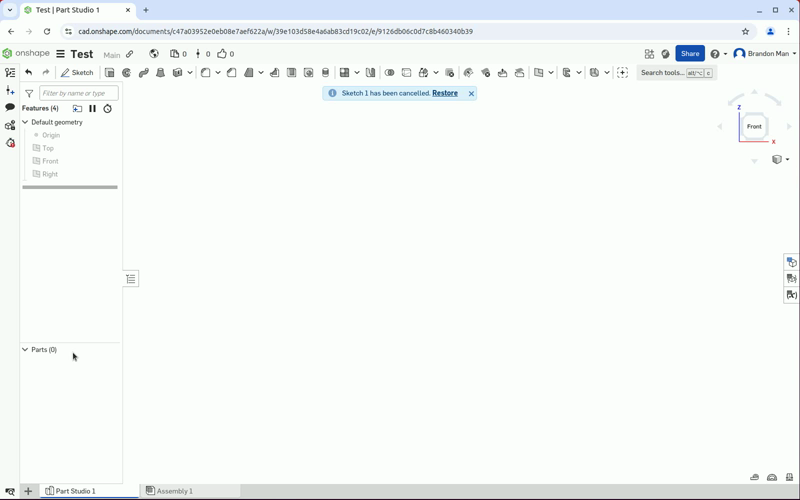
key(shift+y)
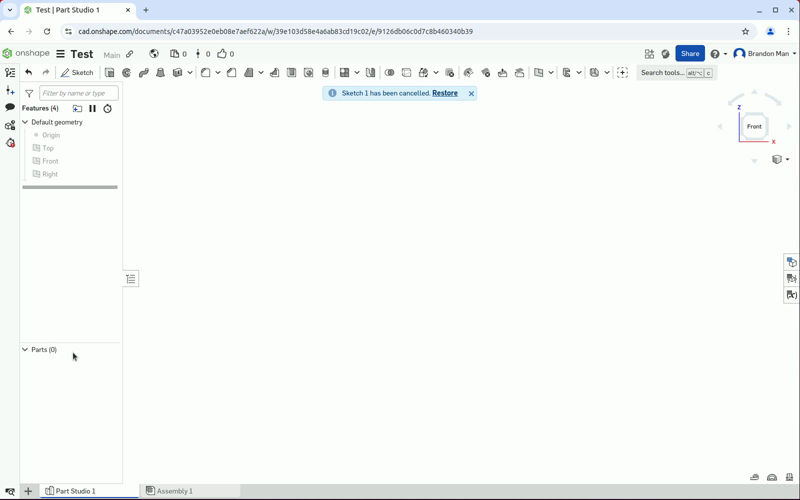
key(shift+s)
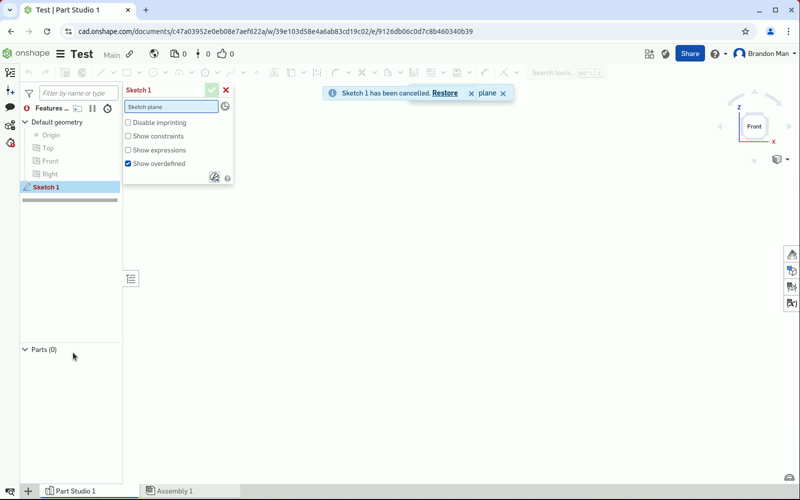
mouse_move(73, 163)
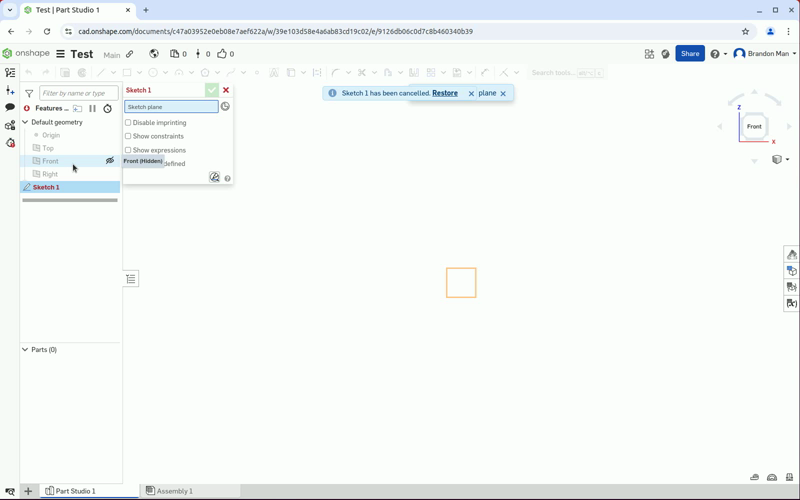
click(73, 163)
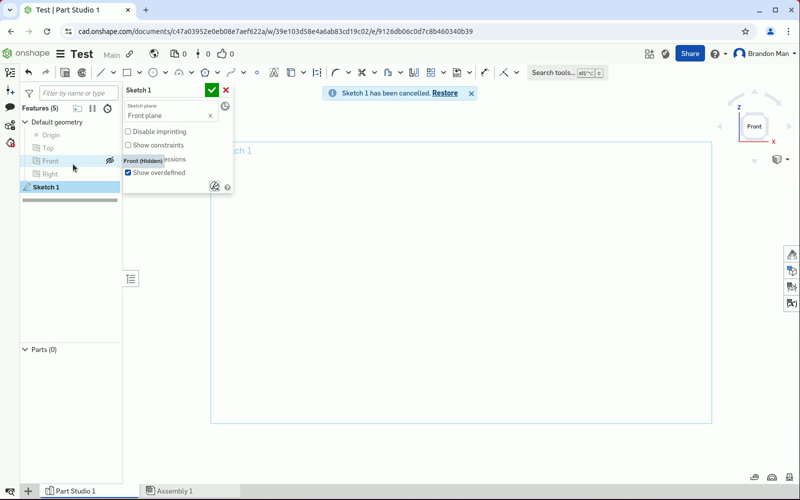
mouse_move(73, 352)
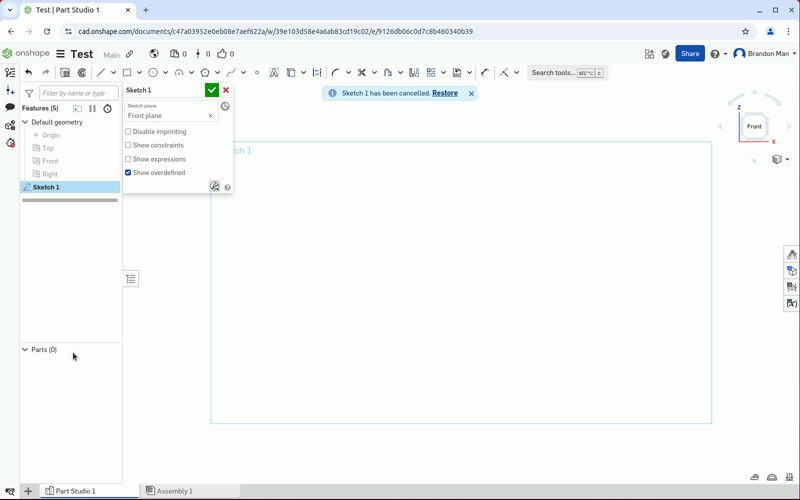
key(y)
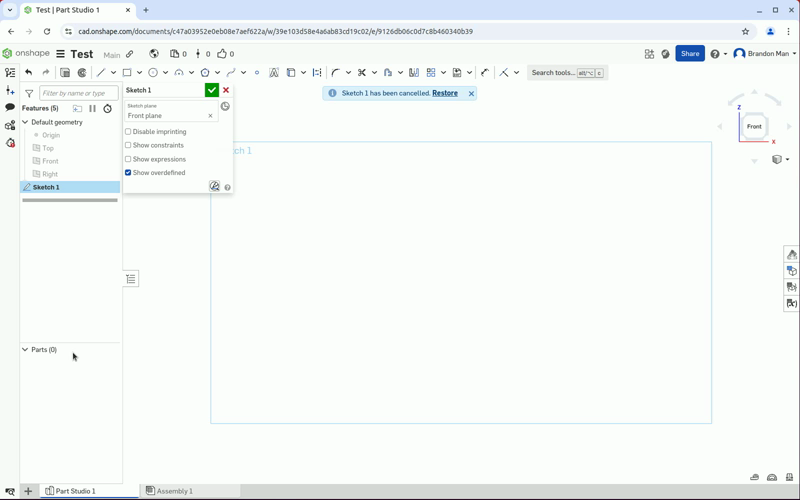
key(l)
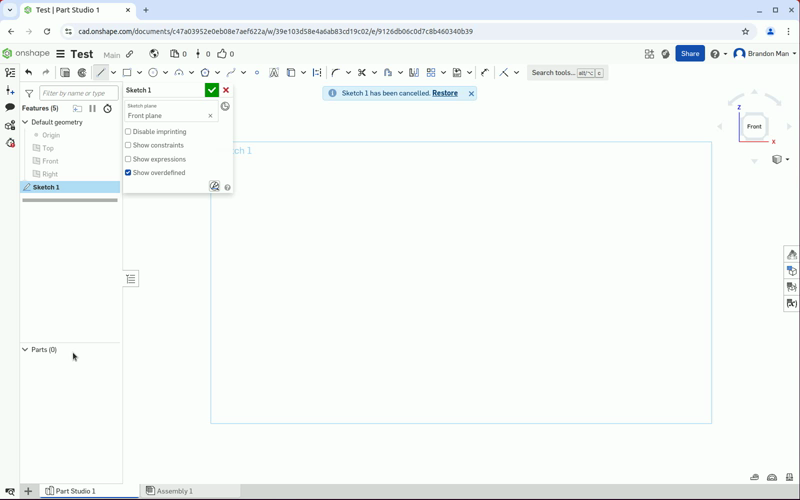
key_down(shift)
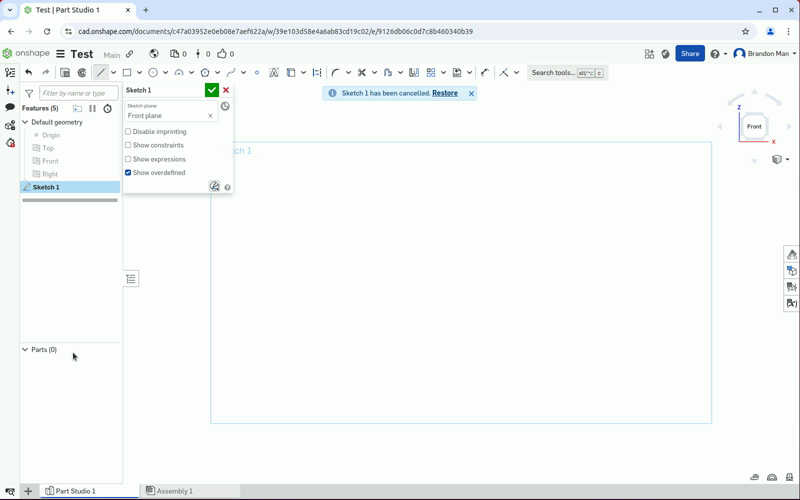
mouse_move(362, 367)
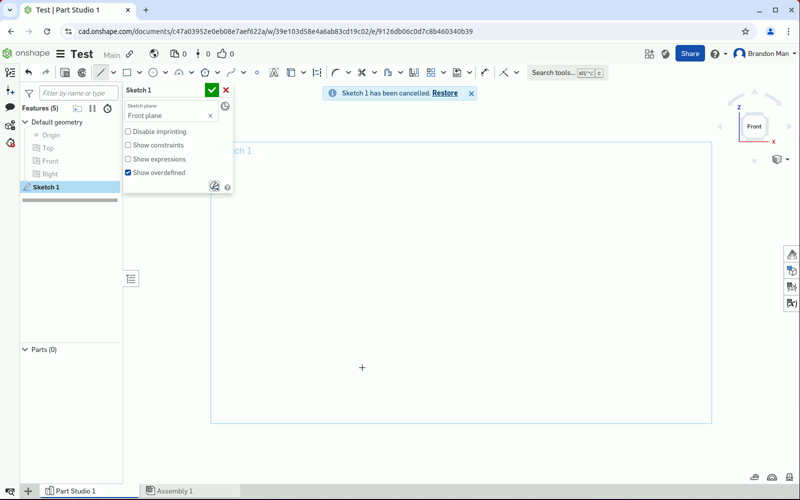
click(362, 367)
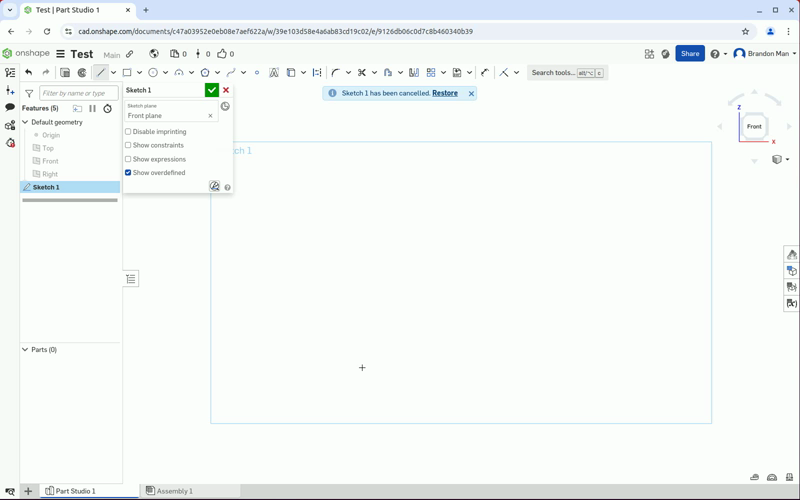
key_up(shift)
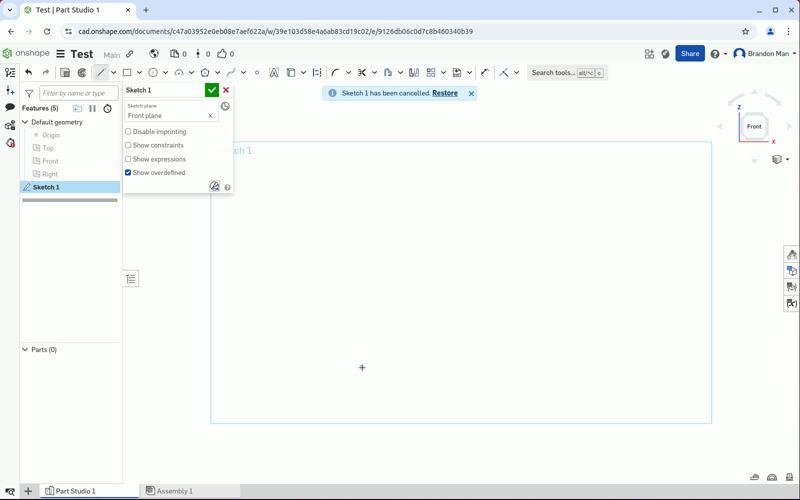
key_down(shift)
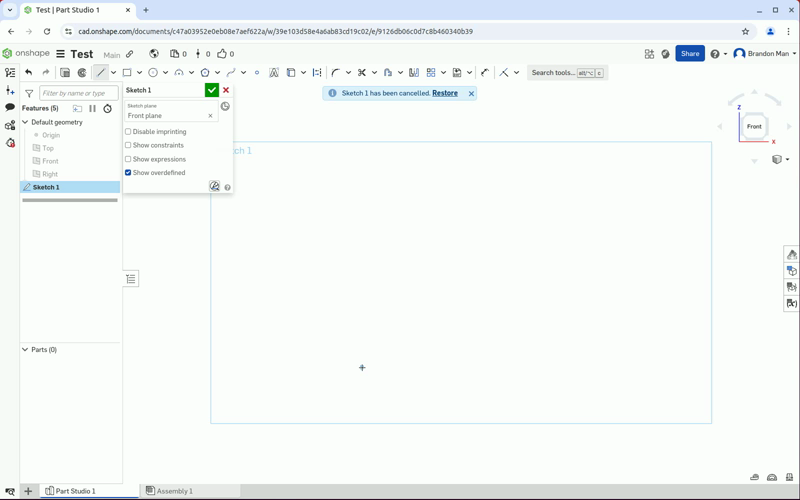
mouse_move(556, 367)
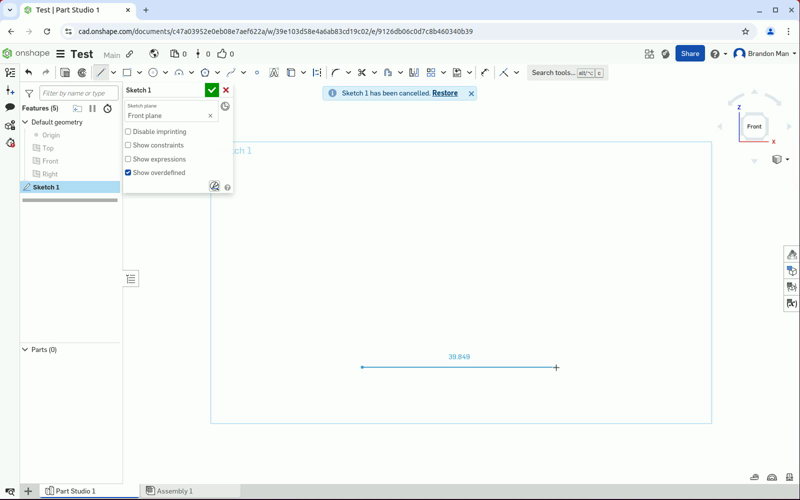
click(556, 367)
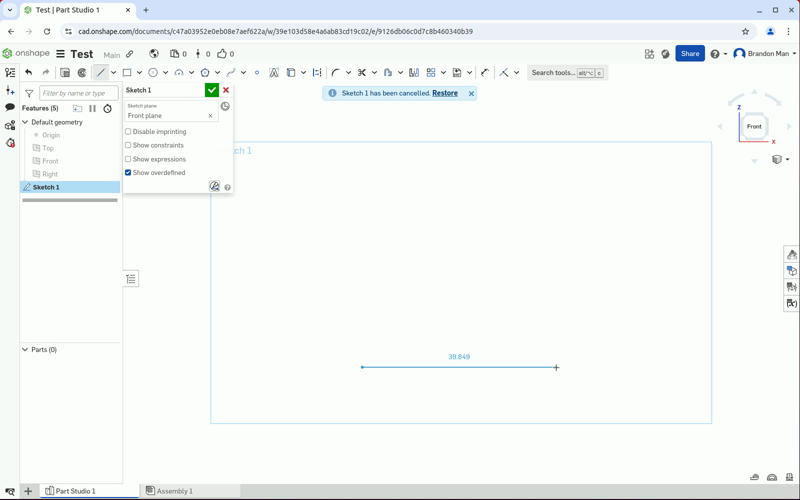
key_up(shift)
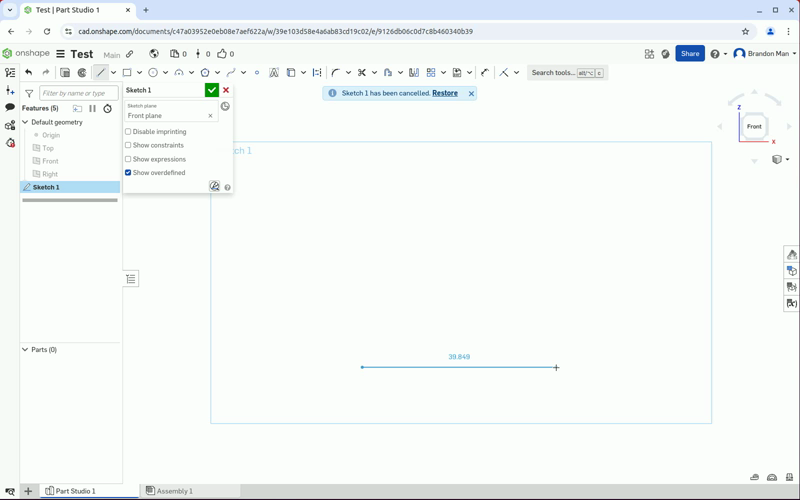
key_down(shift)
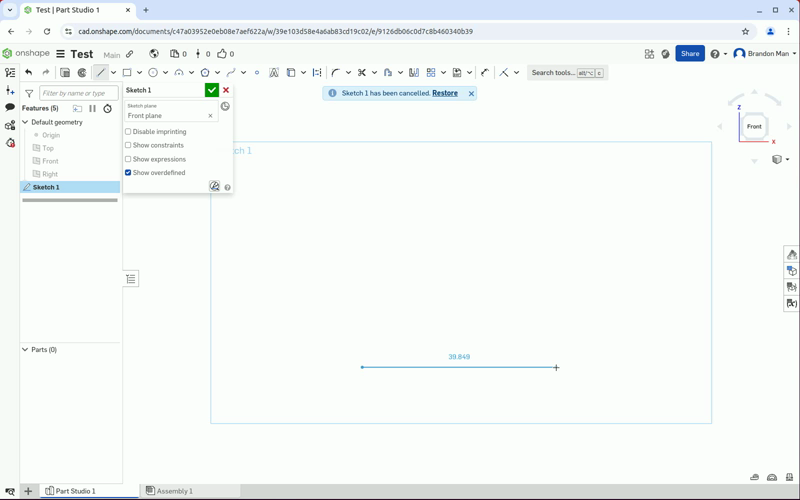
mouse_move(556, 214)
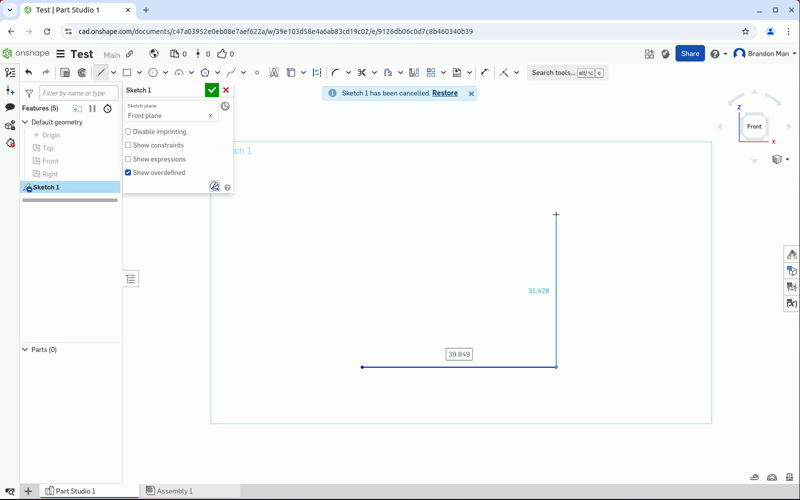
click(556, 214)
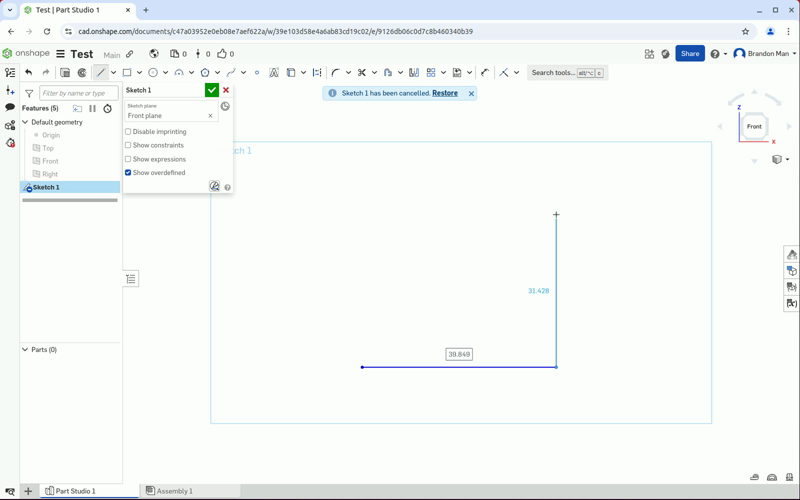
key_up(shift)
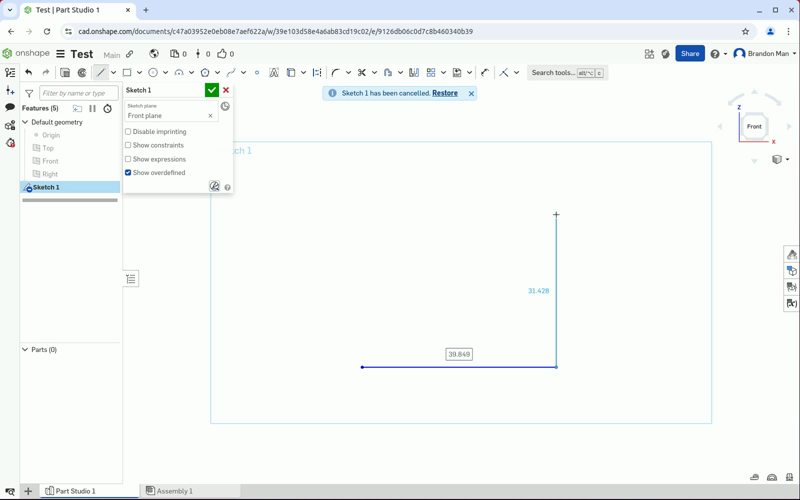
key_down(shift)
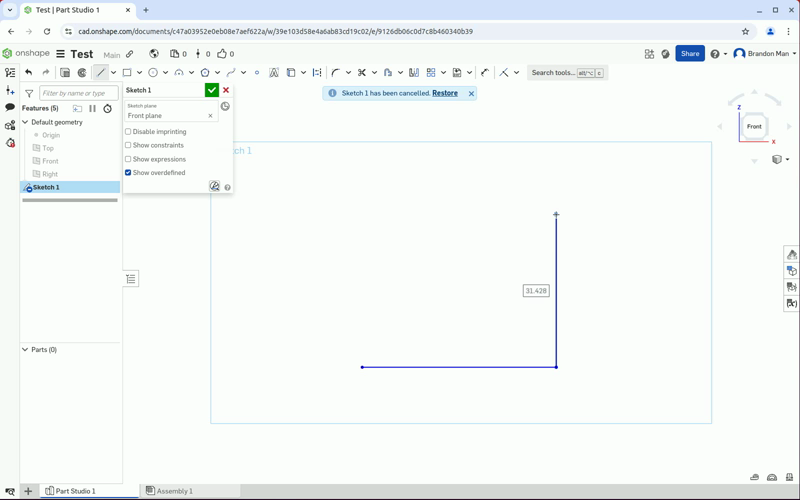
mouse_move(362, 214)
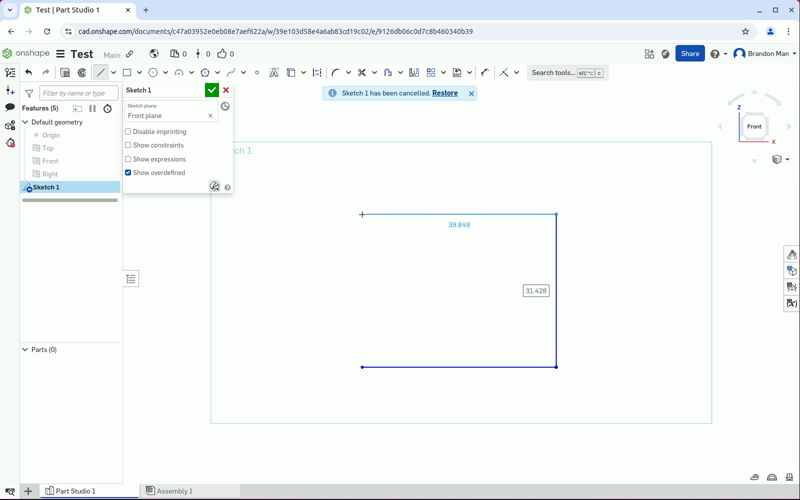
click(362, 214)
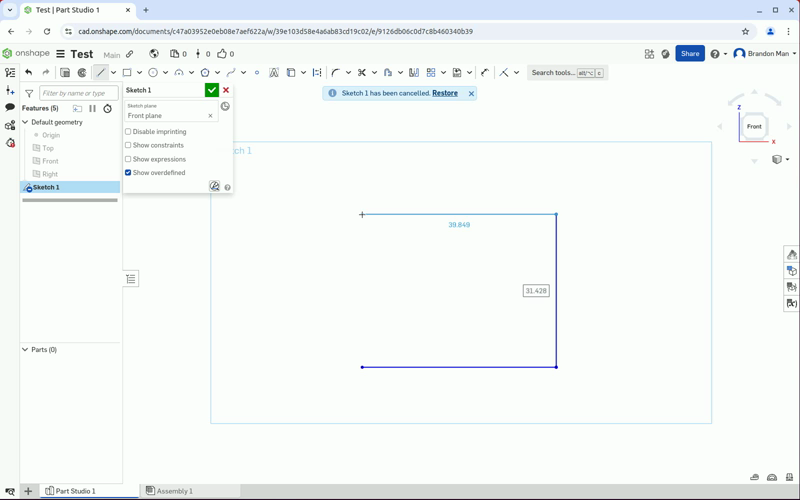
key_up(shift)
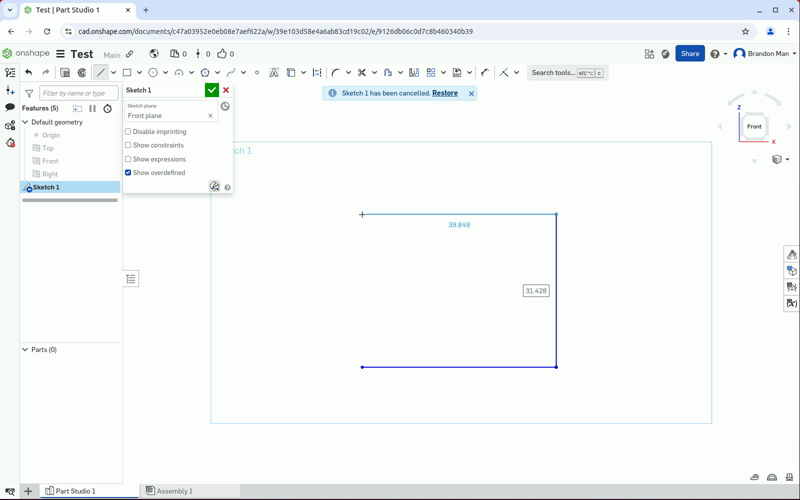
key_down(shift)
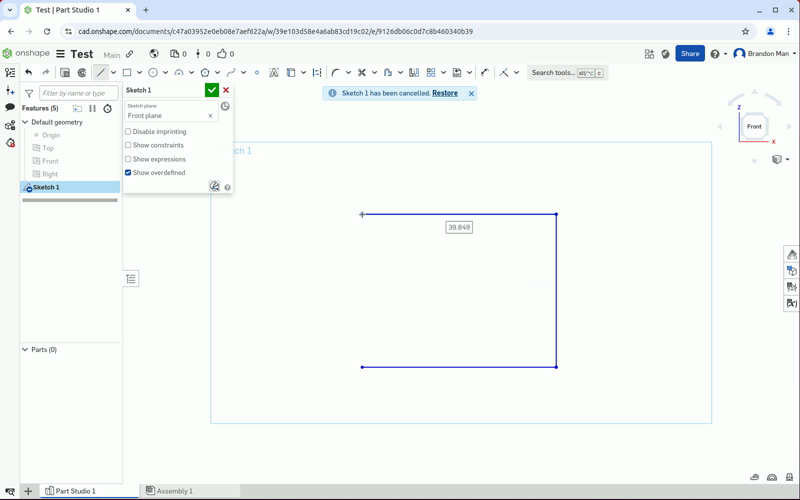
mouse_move(362, 367)
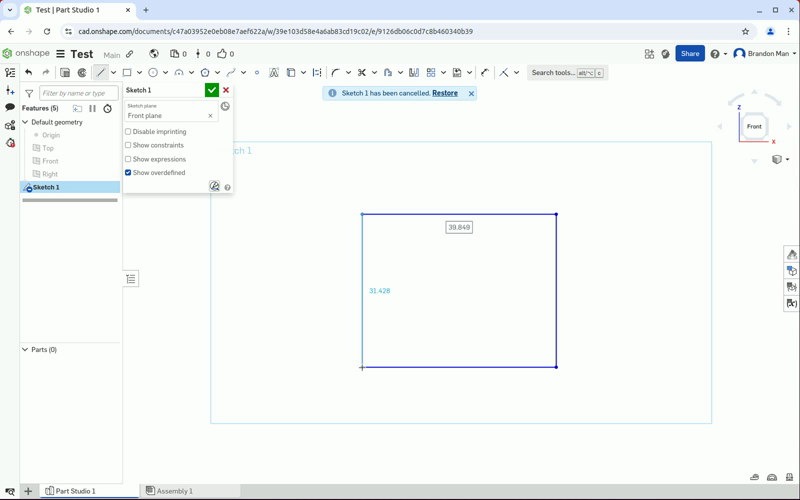
key_up(shift)
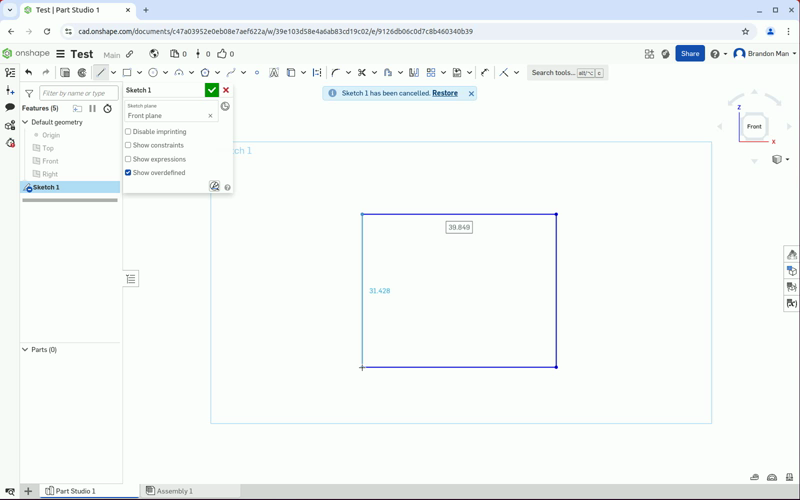
click(362, 367)
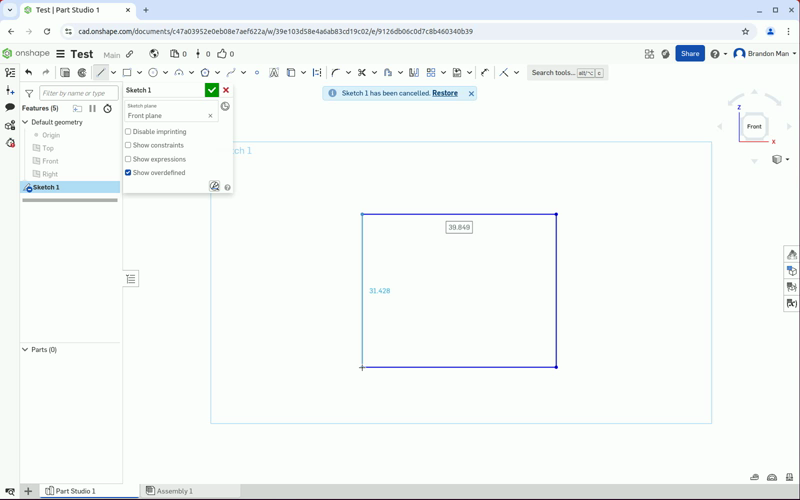
key(esc)
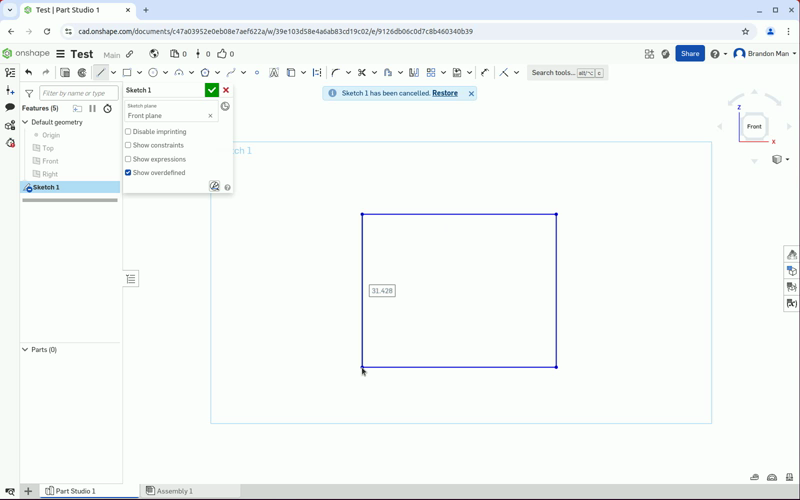
key(c)
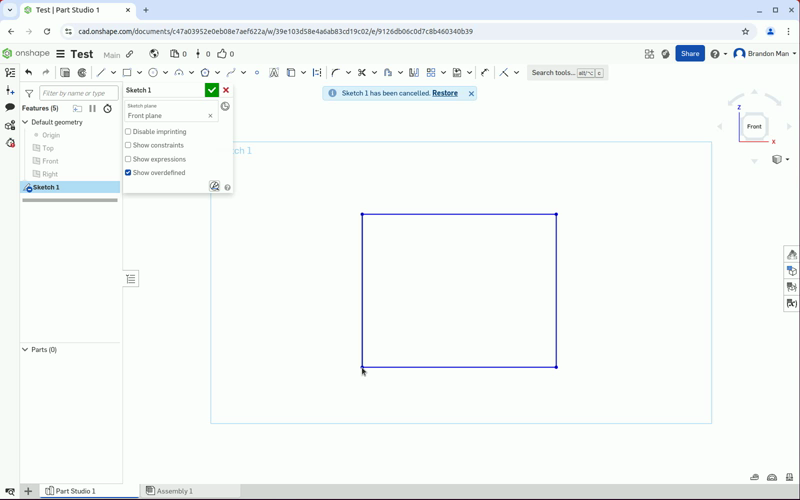
key_down(shift)
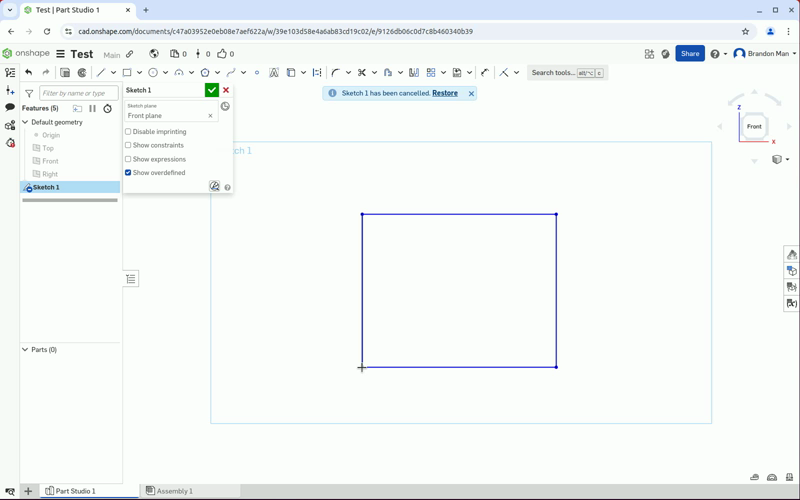
mouse_move(460, 283)
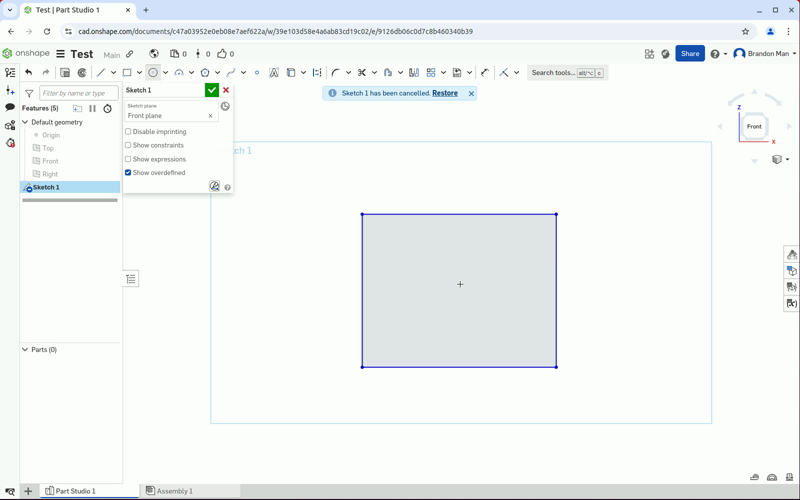
click(460, 283)
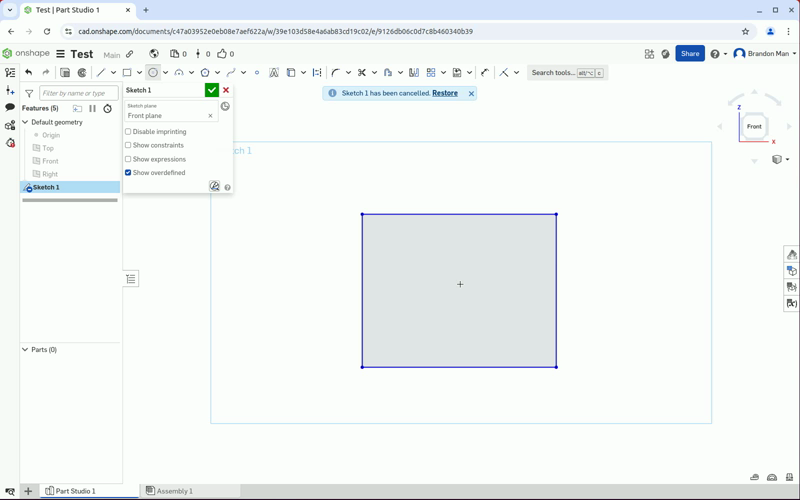
key_up(shift)
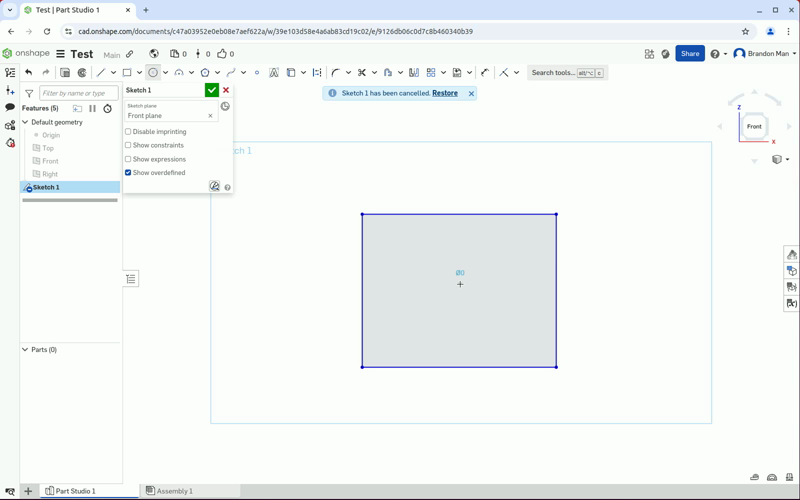
mouse_move(492, 283)
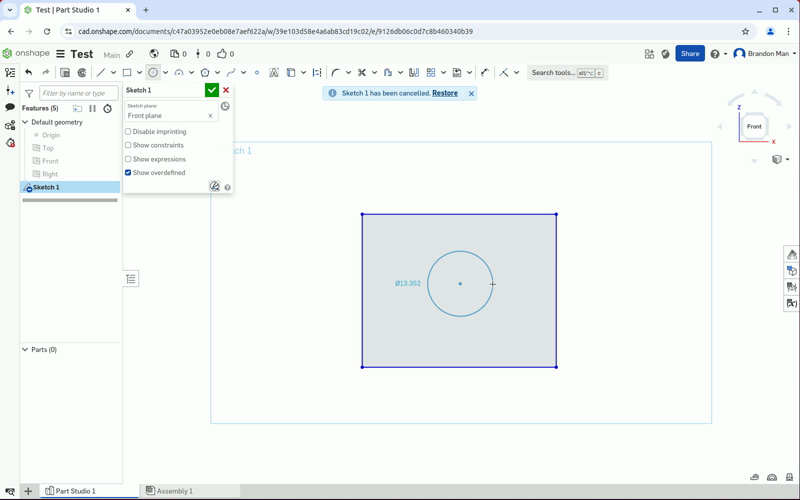
click(492, 283)
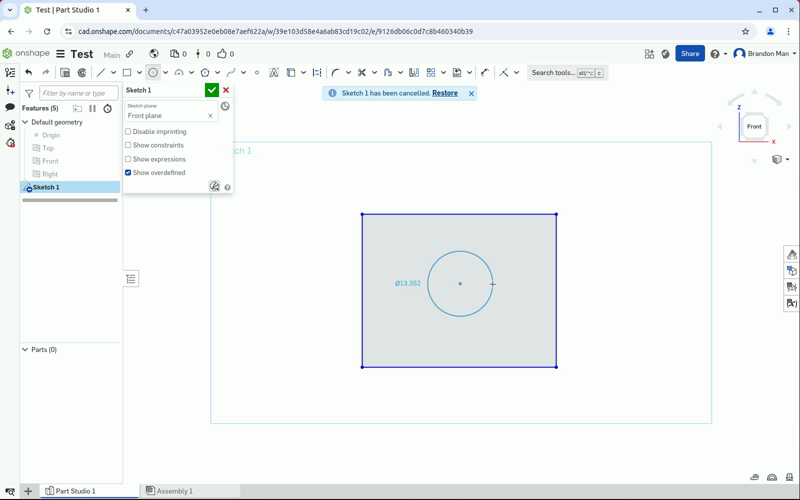
key(esc)
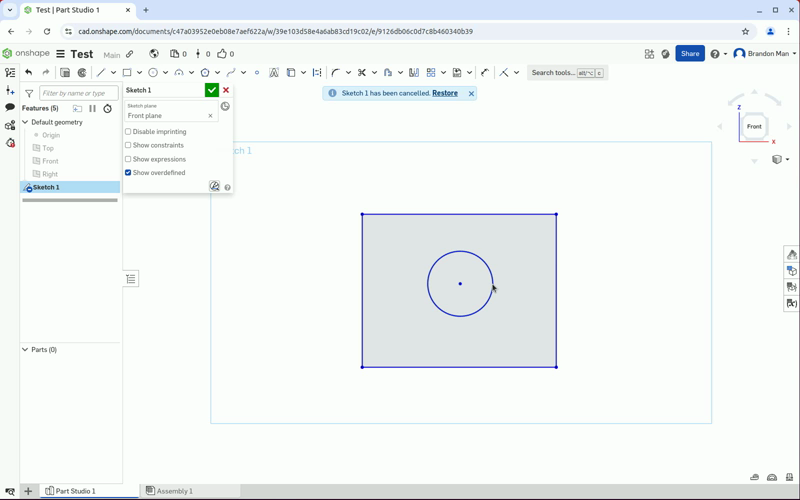
mouse_move(380, 306)
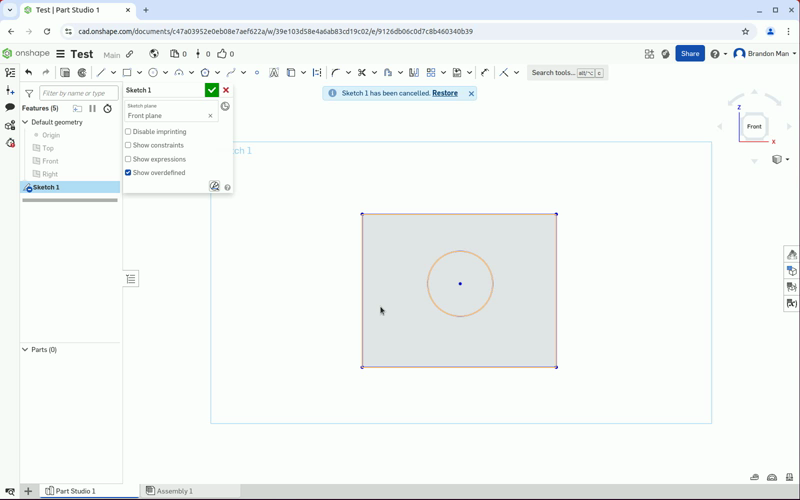
click(380, 306)
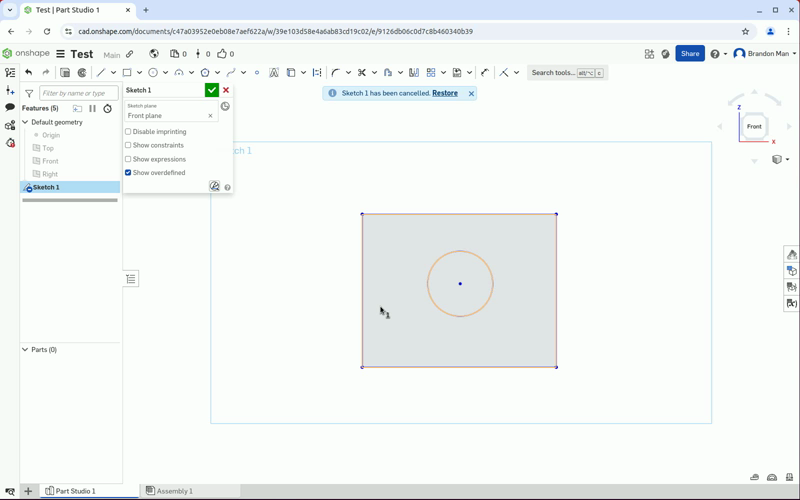
mouse_move(73, 352)
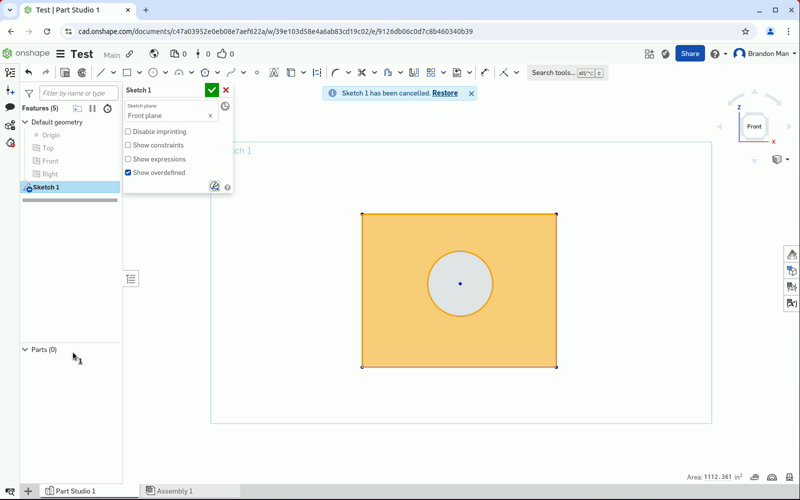
key(shift+y)
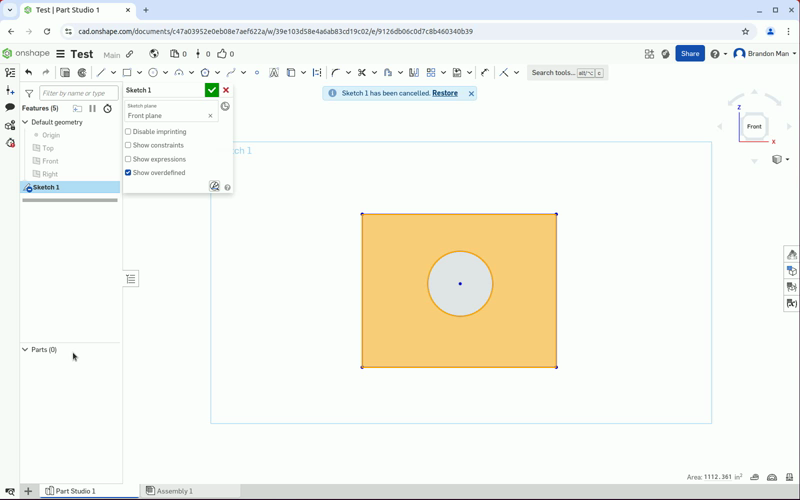
key(shift+e)
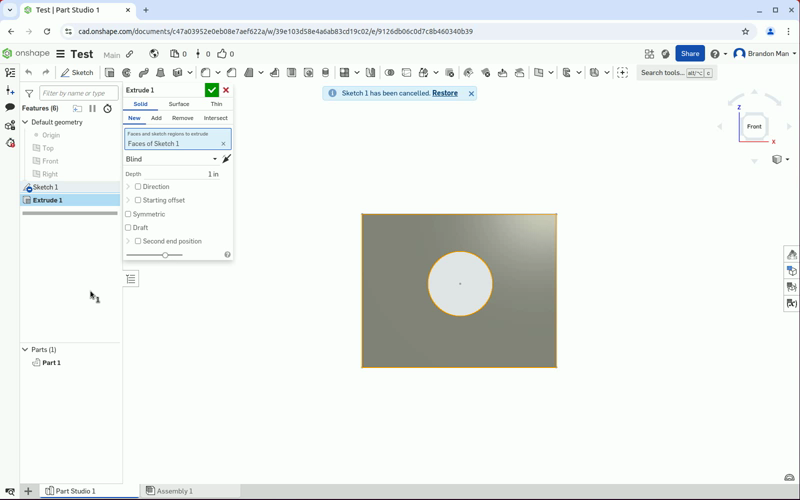
mouse_move(143, 106)
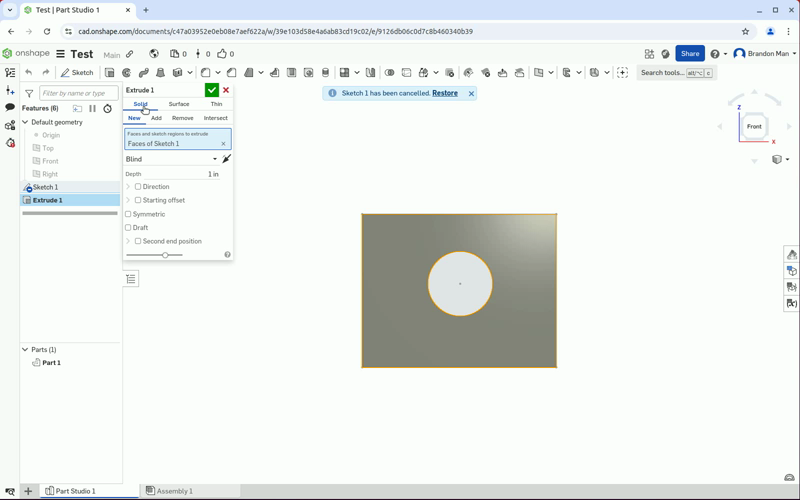
click(143, 106)
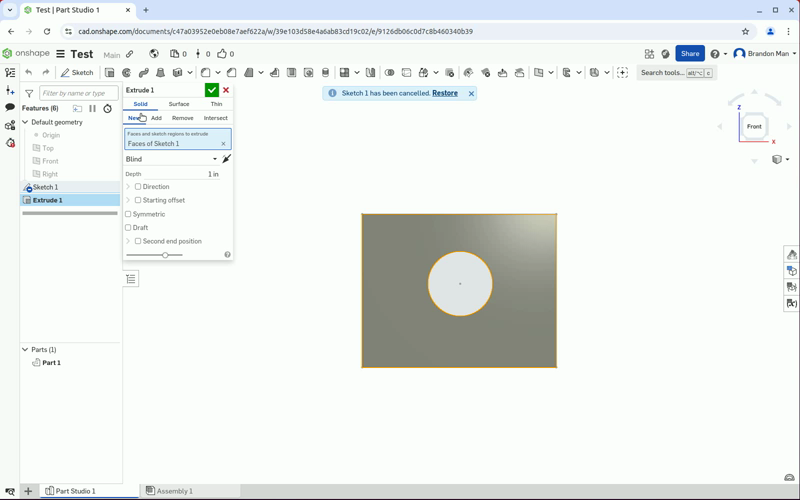
mouse_move(137, 120)
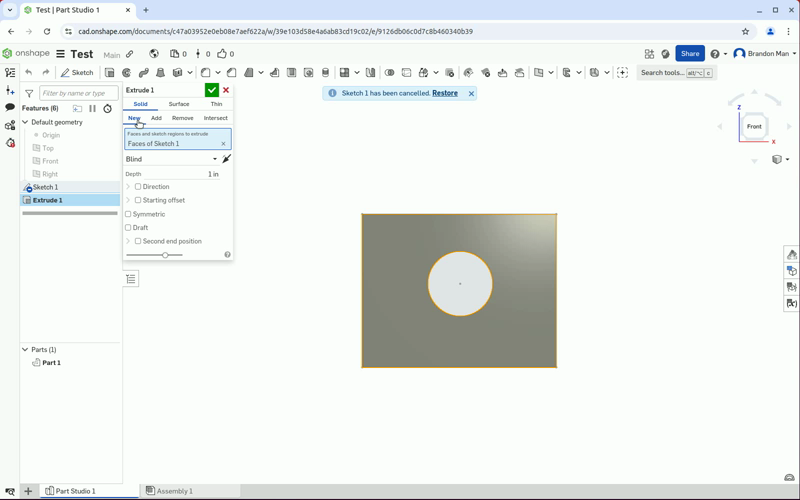
click(137, 120)
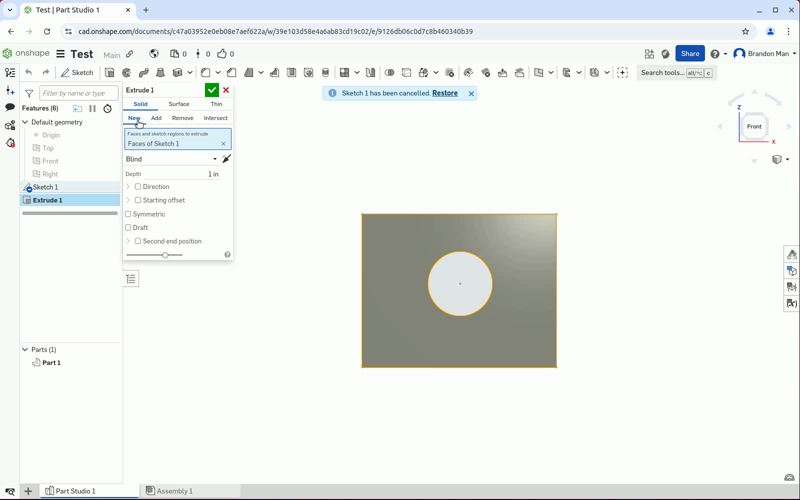
key(tab, 4)
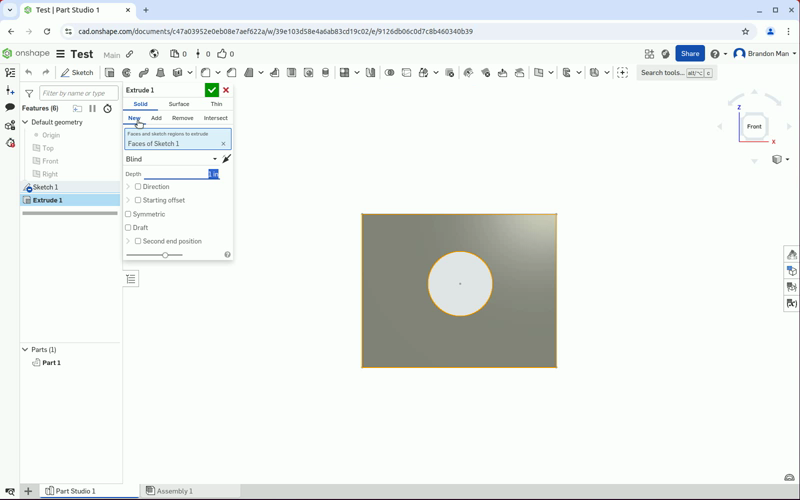
text(12.276)
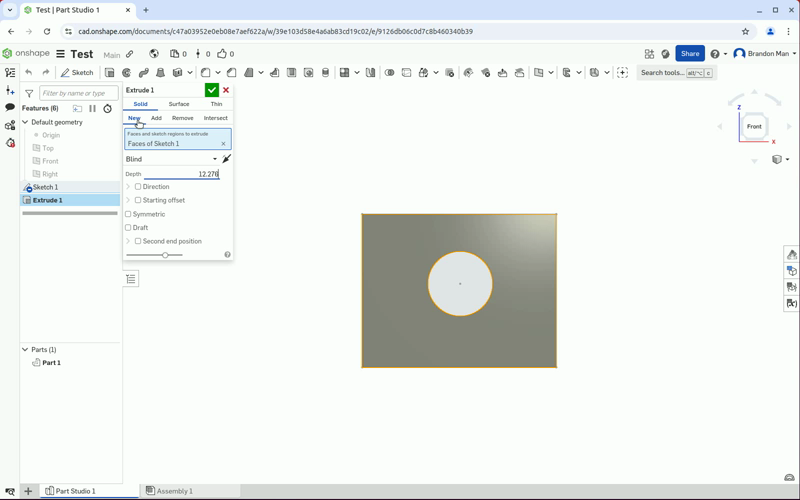
key(enter)
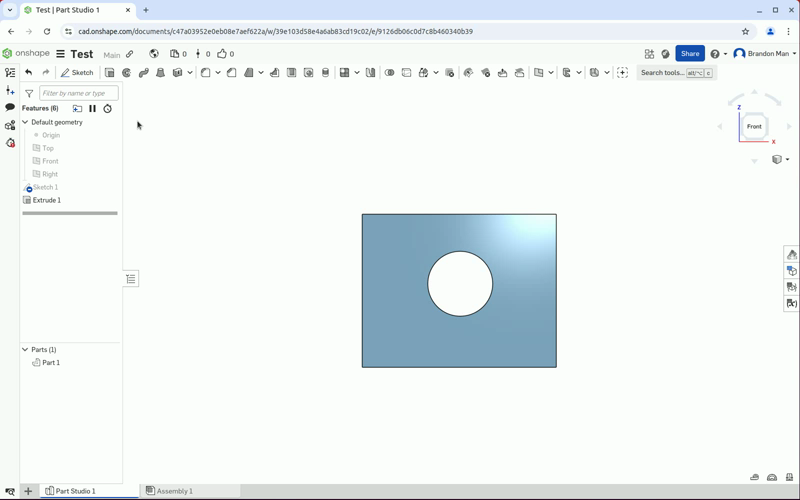
key(shift+h)
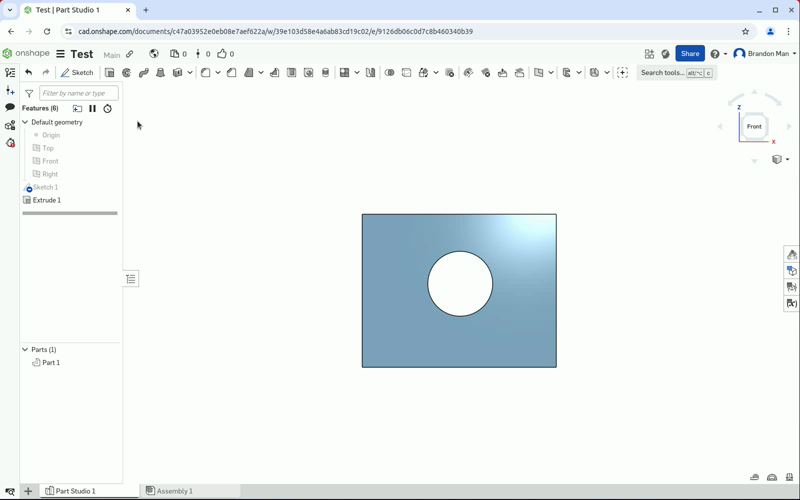
key(shift+h)
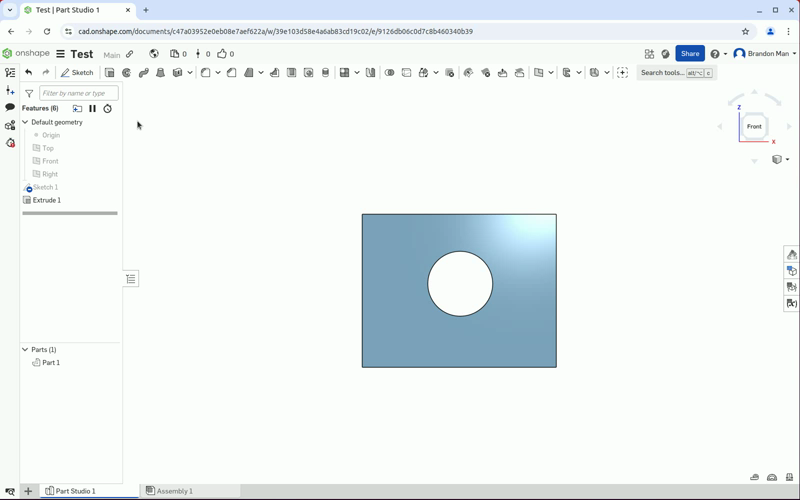
mouse_move(73, 189)
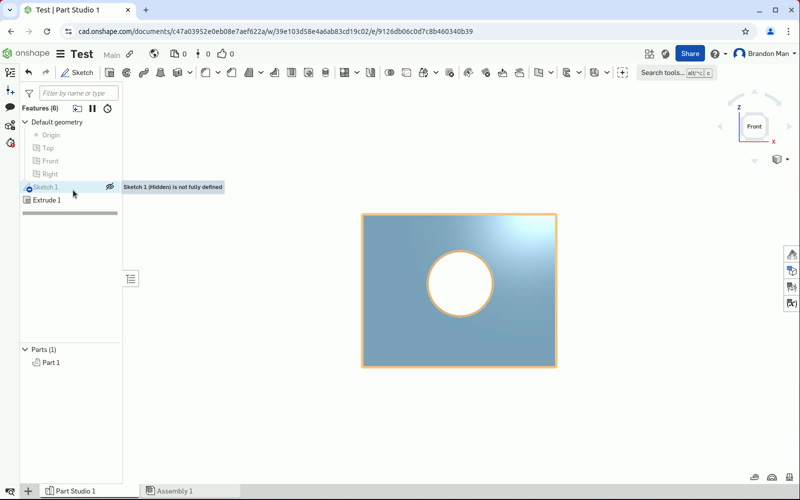
click(73, 189)
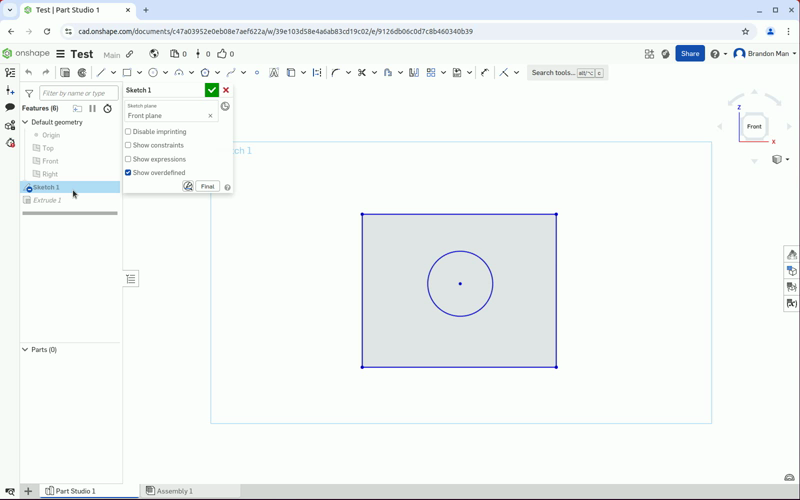
mouse_move(229, 92)
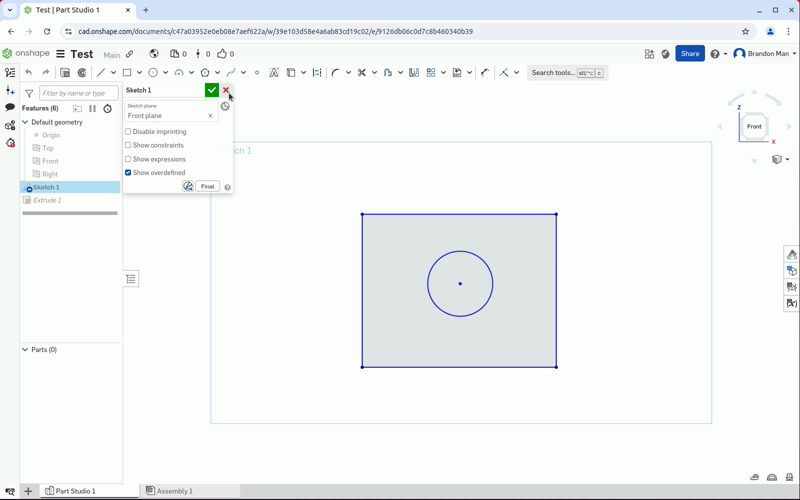
click(229, 92)
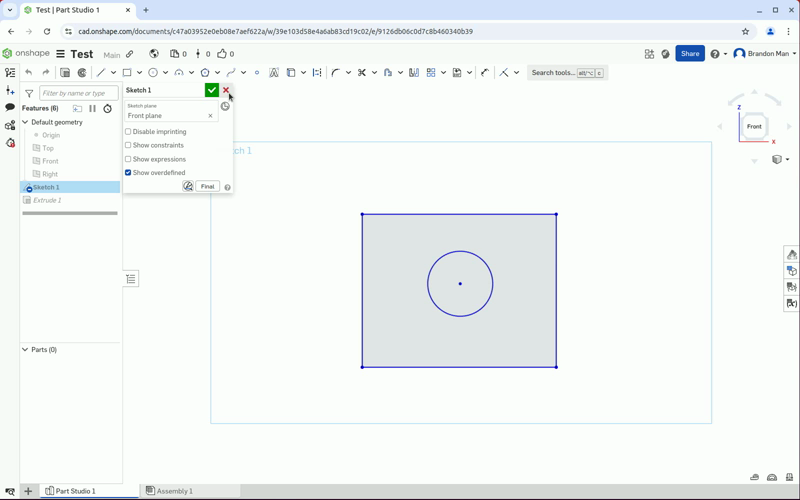
key(shift+s)
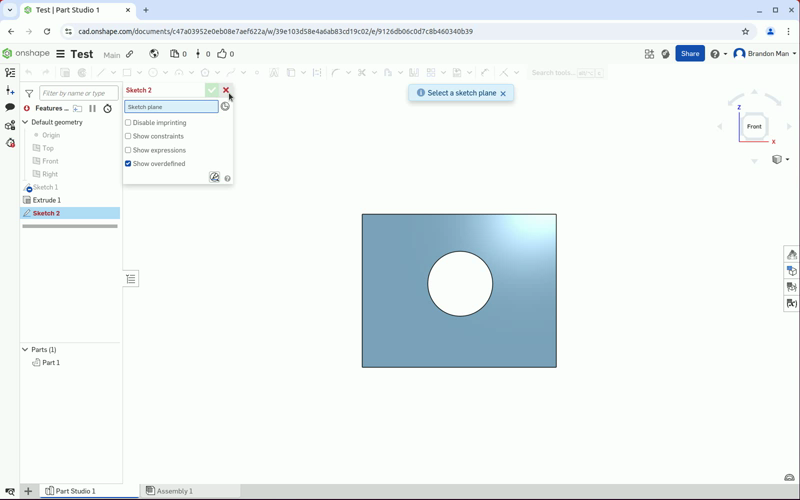
mouse_move(73, 163)
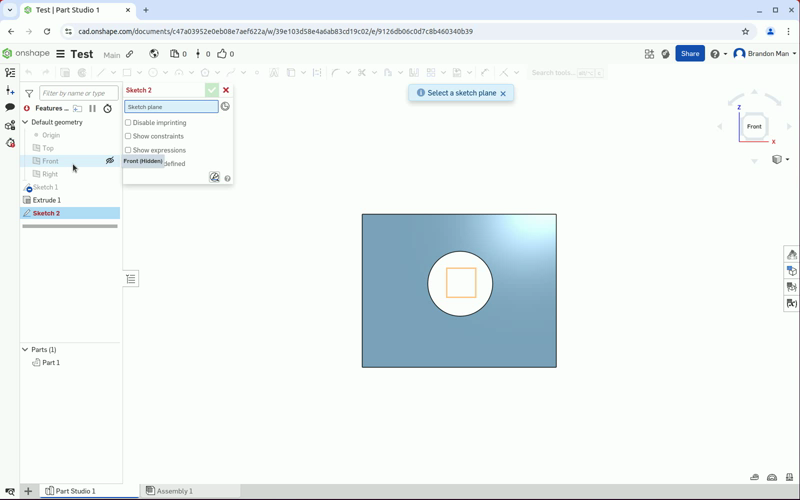
click(73, 163)
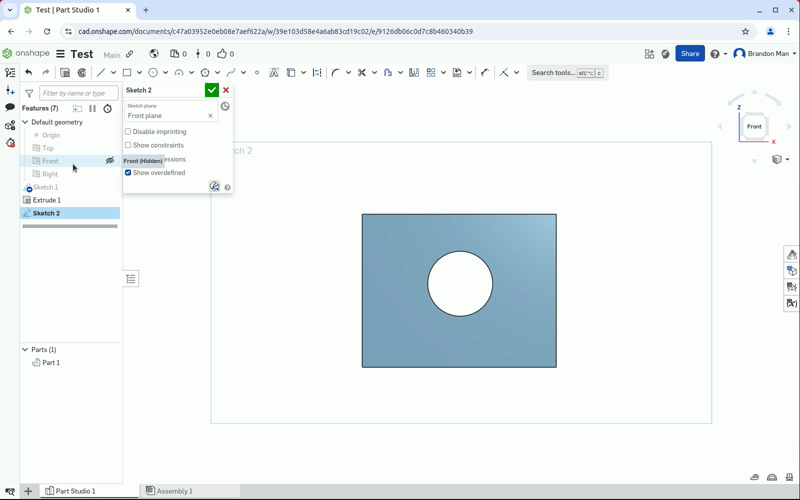
mouse_move(73, 352)
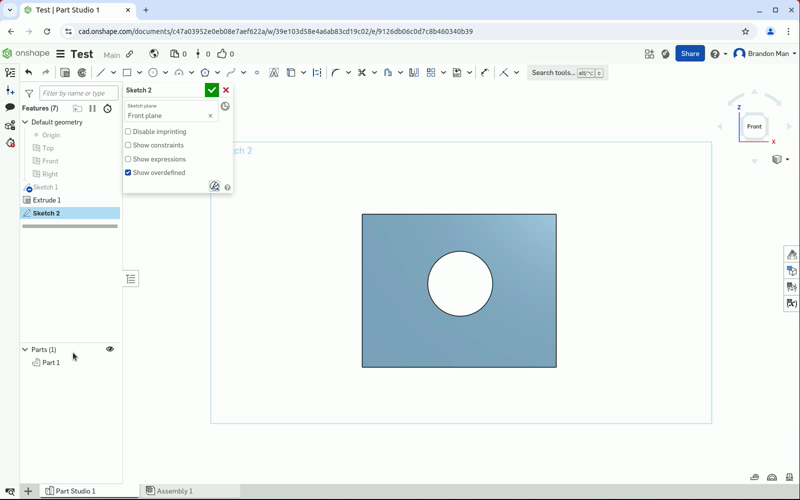
key(y)
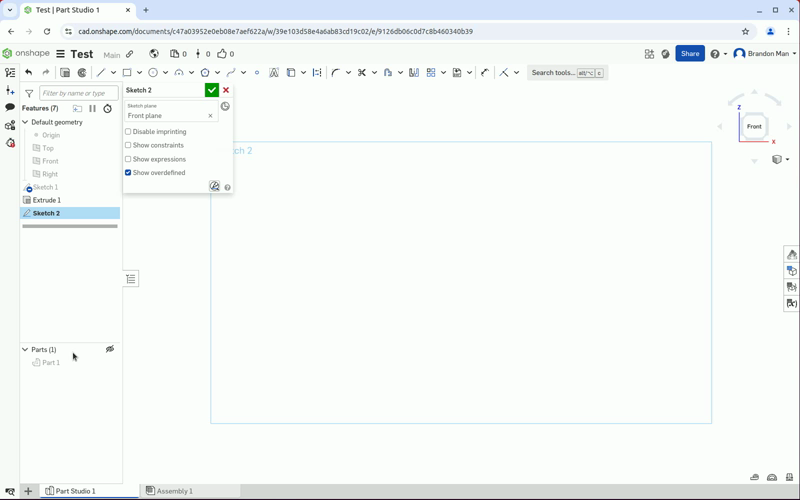
key(c)
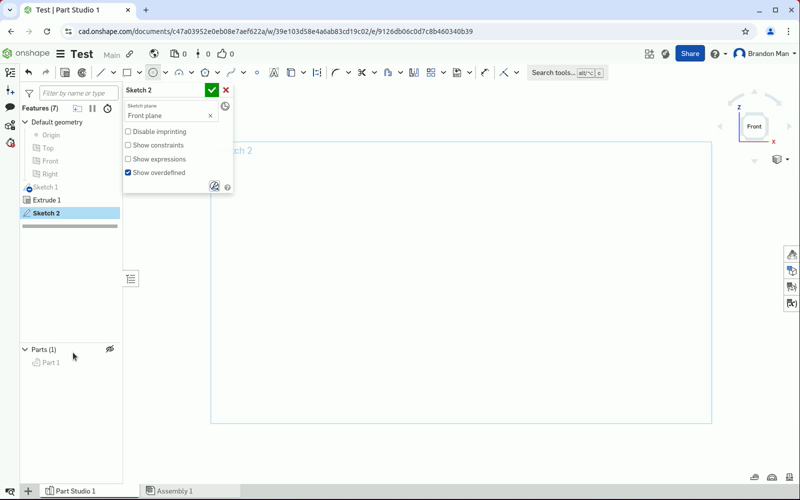
key_down(shift)
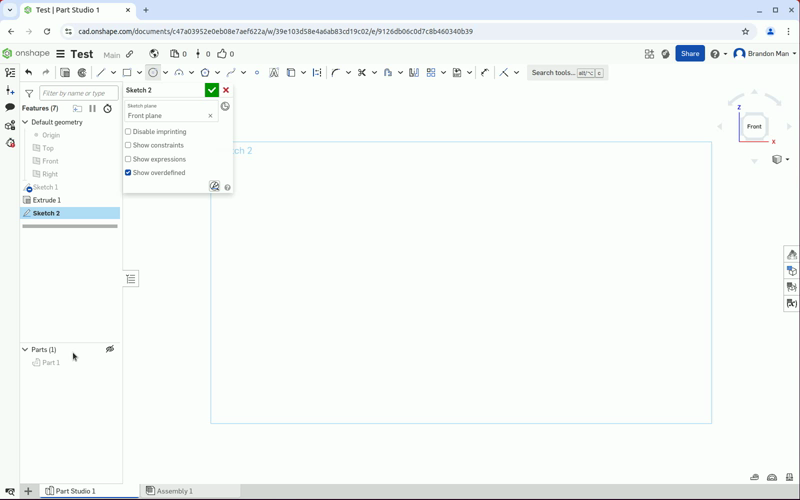
mouse_move(460, 282)
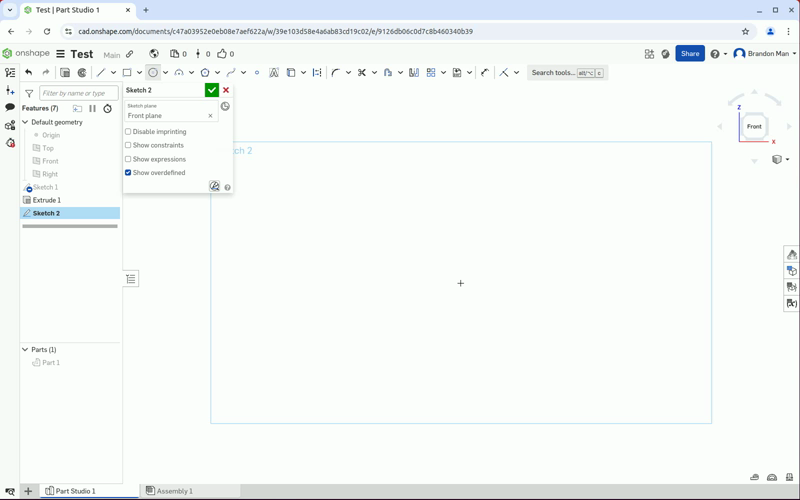
click(460, 282)
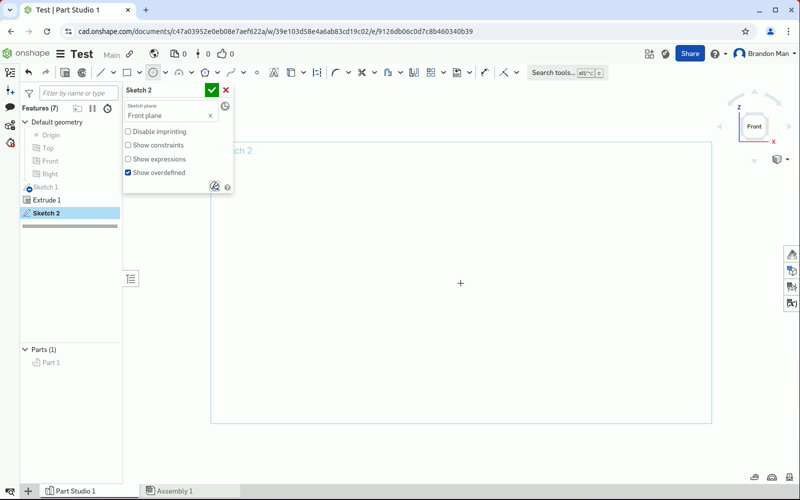
key_up(shift)
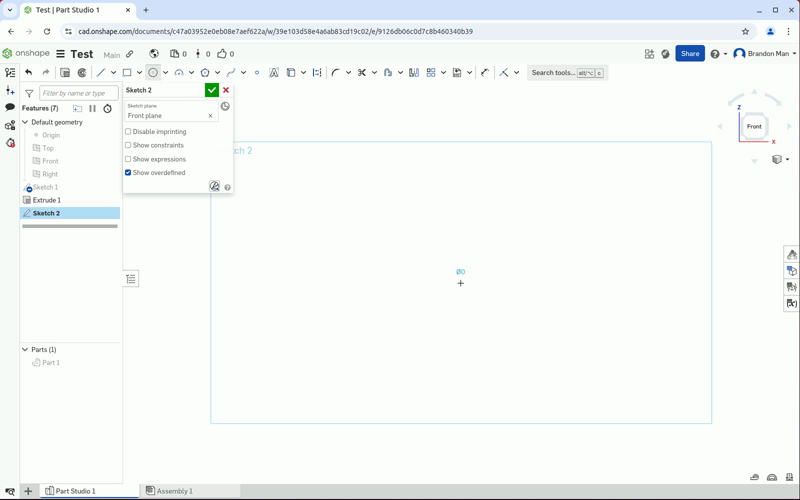
mouse_move(494, 282)
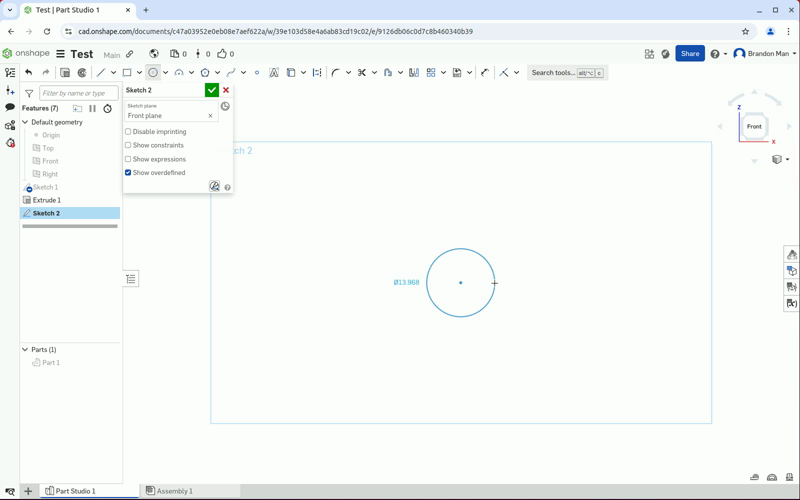
click(494, 282)
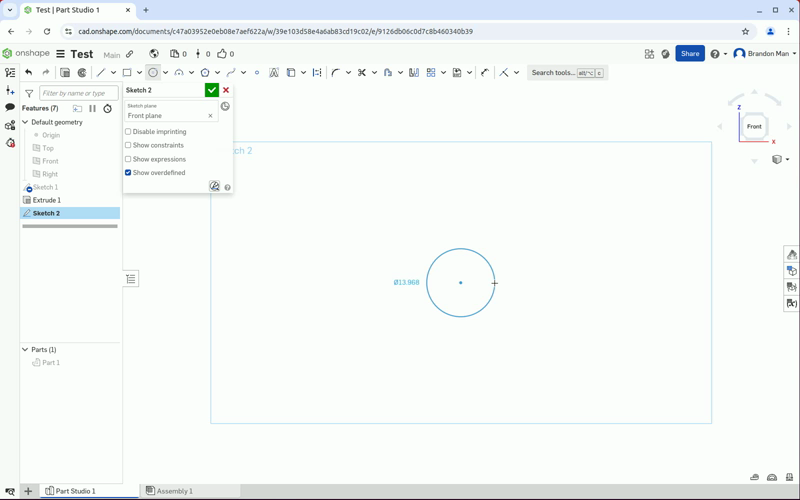
key(esc)
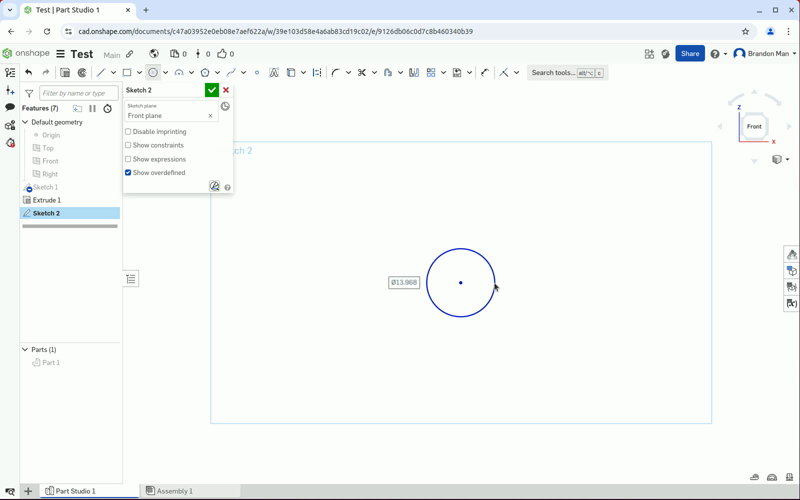
key(c)
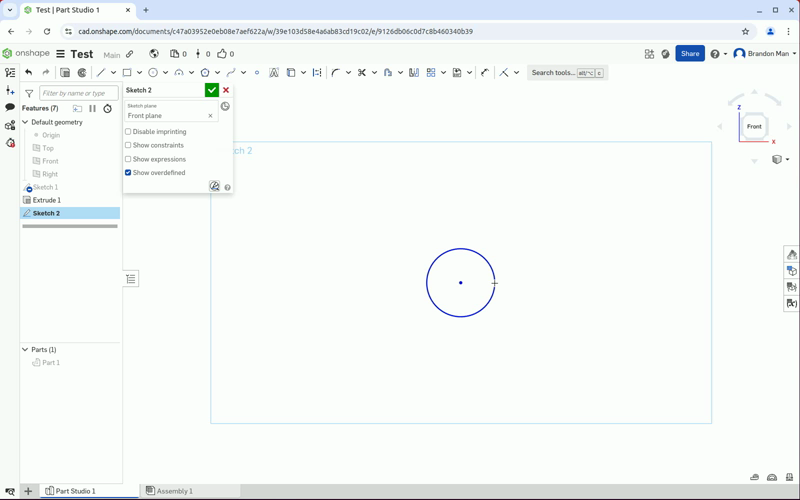
key_down(shift)
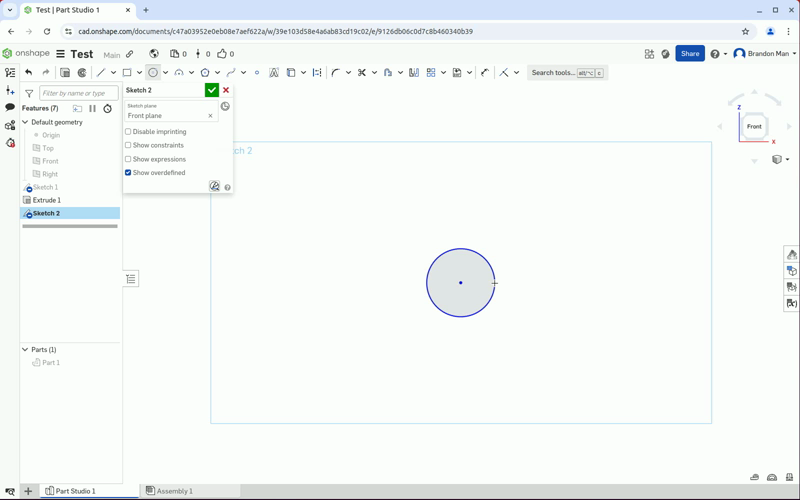
mouse_move(460, 282)
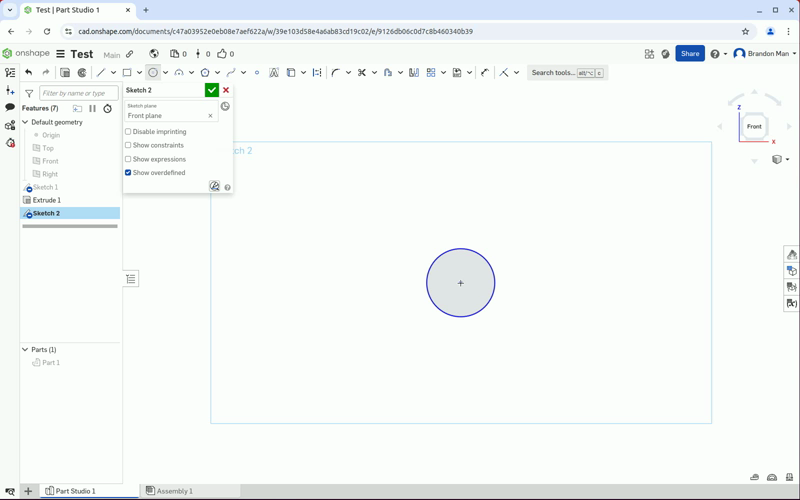
click(460, 282)
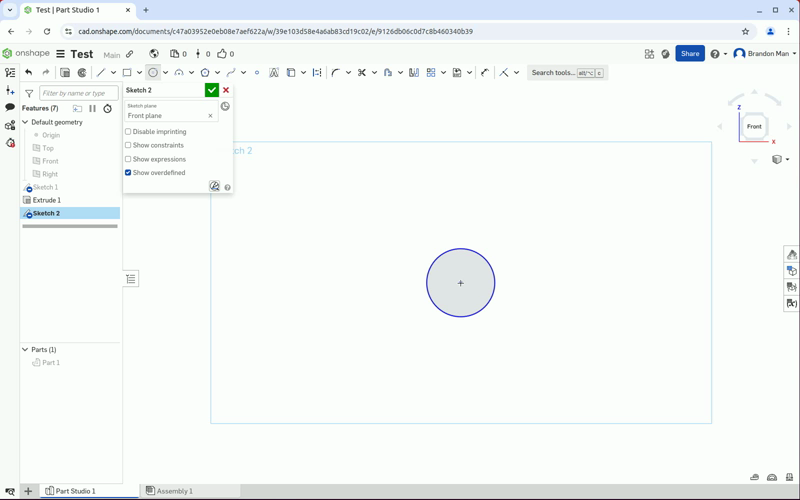
key_up(shift)
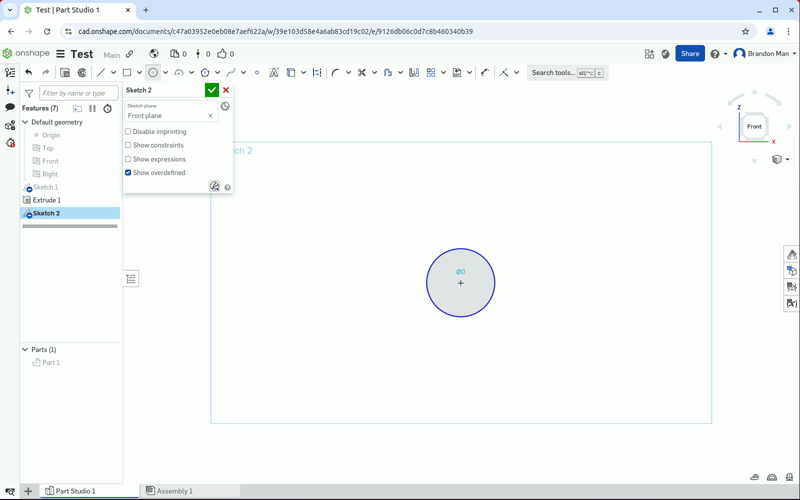
mouse_move(479, 282)
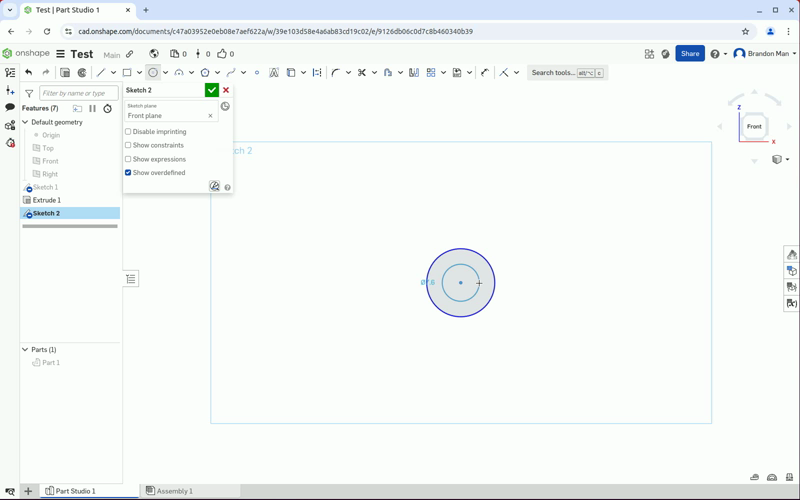
click(479, 282)
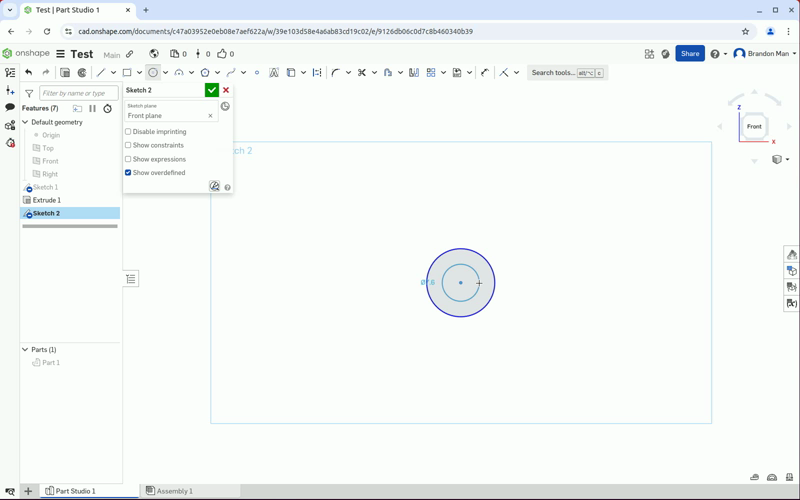
key(esc)
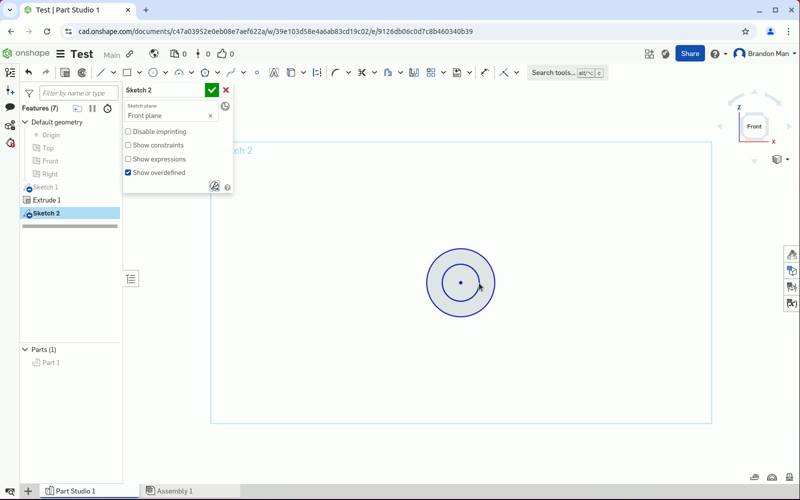
mouse_move(484, 302)
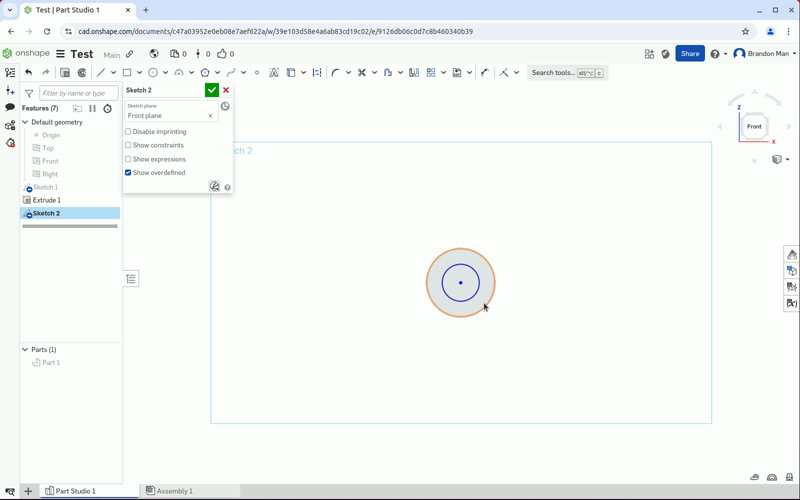
click(484, 302)
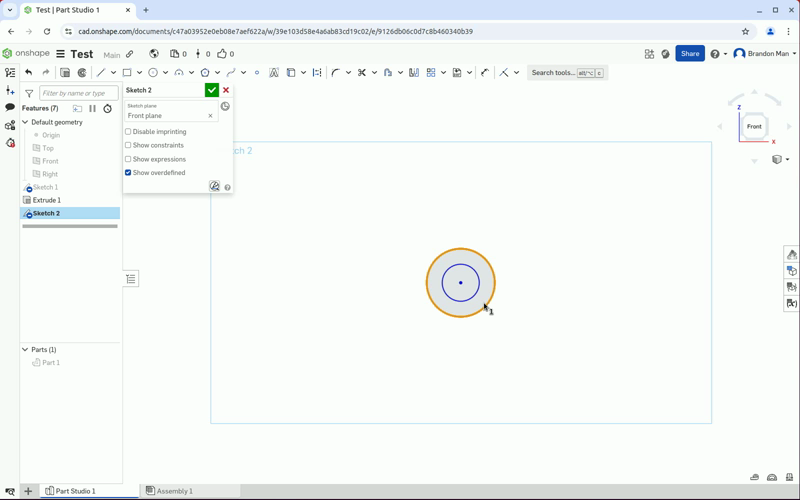
mouse_move(73, 352)
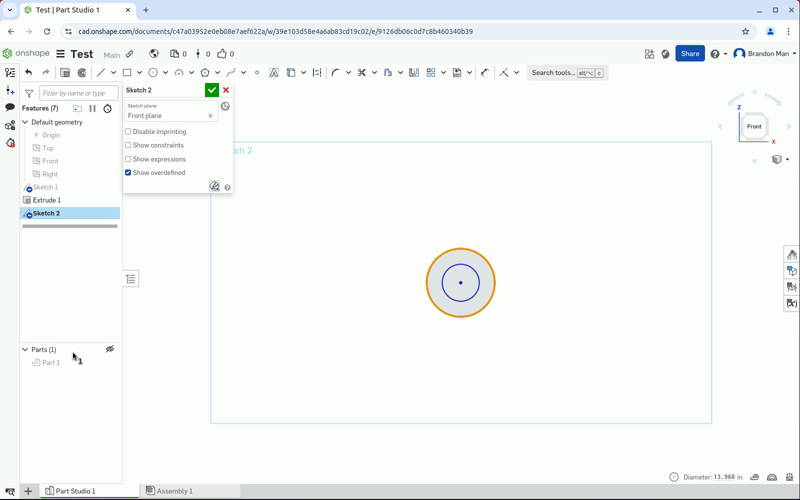
key(shift+y)
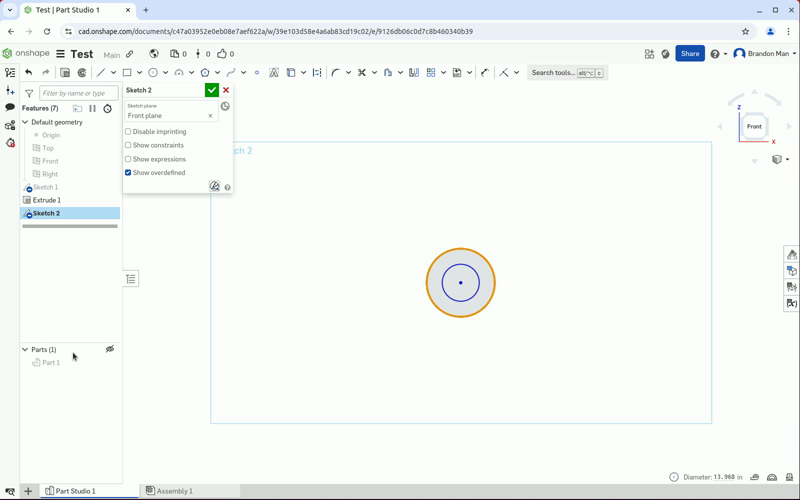
key(shift+e)
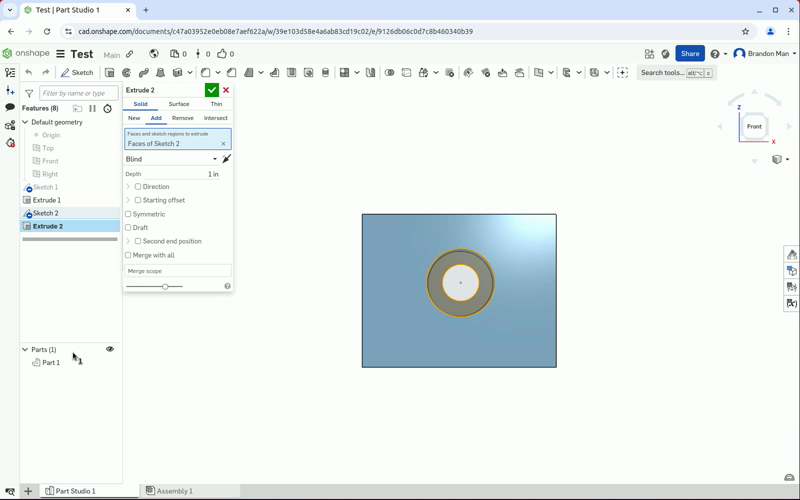
mouse_move(143, 106)
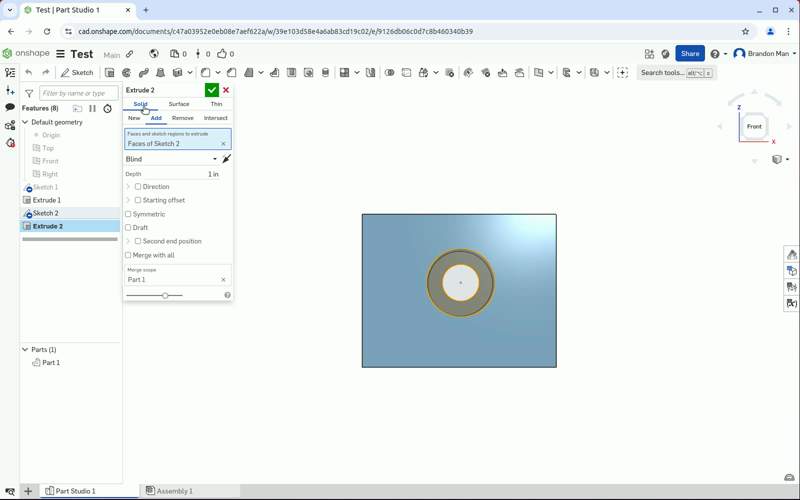
click(143, 106)
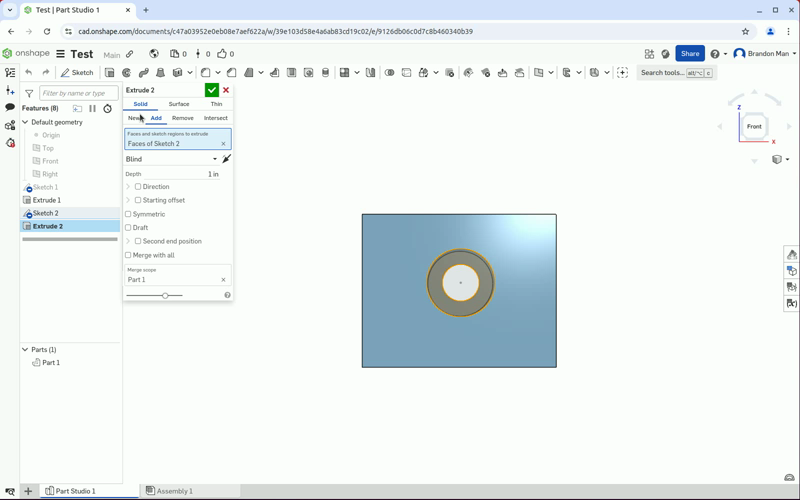
mouse_move(137, 120)
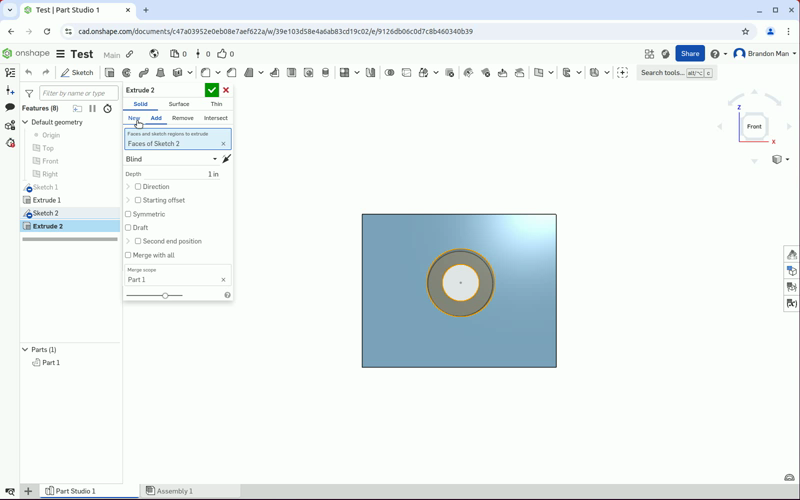
click(137, 120)
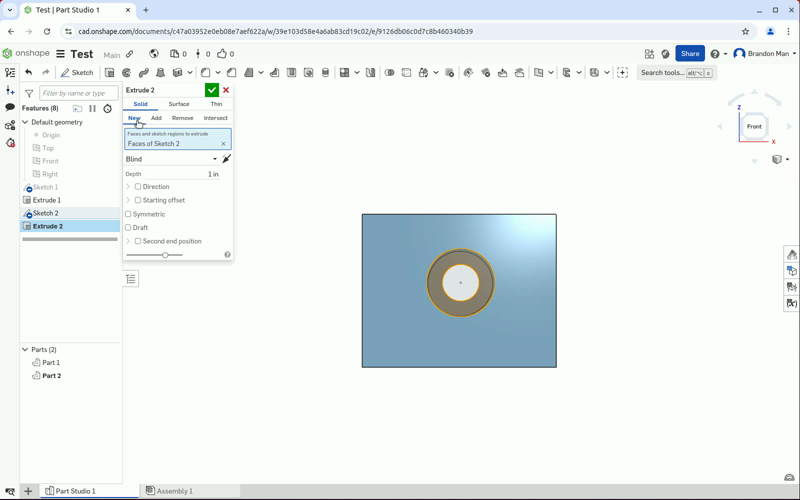
key(tab, 4)
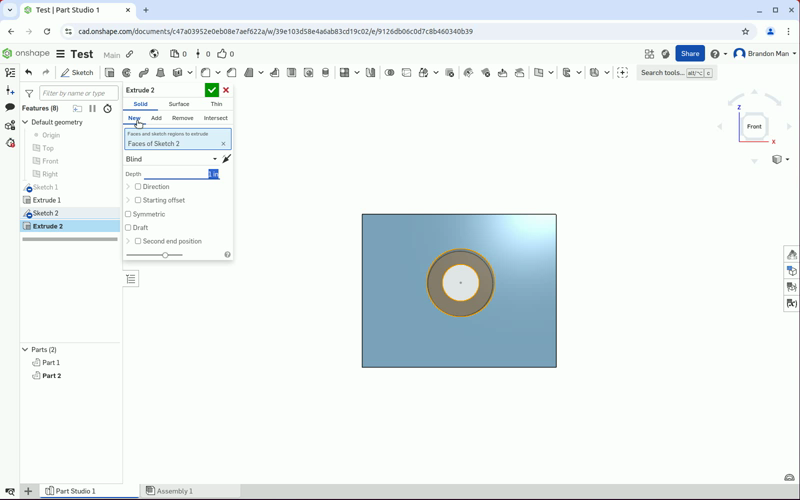
text(23.108)
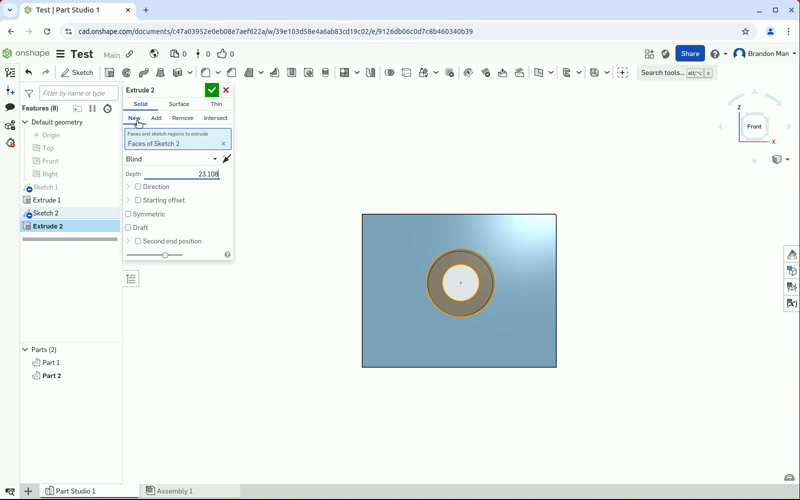
key(enter)
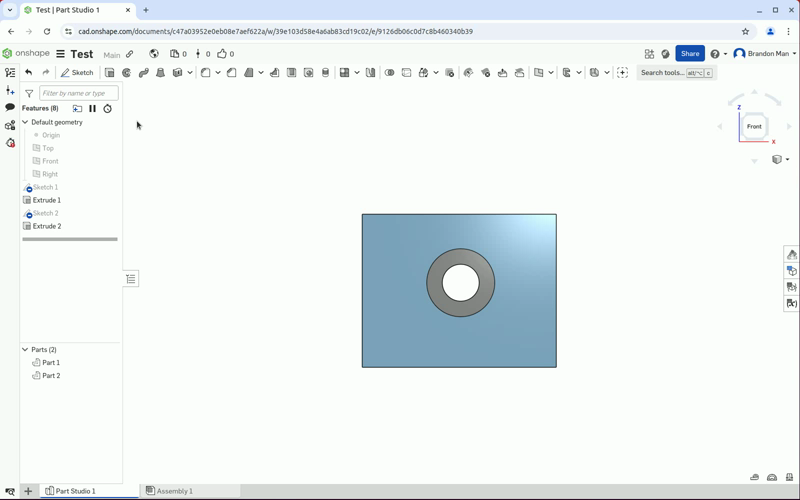
key(shift+h)
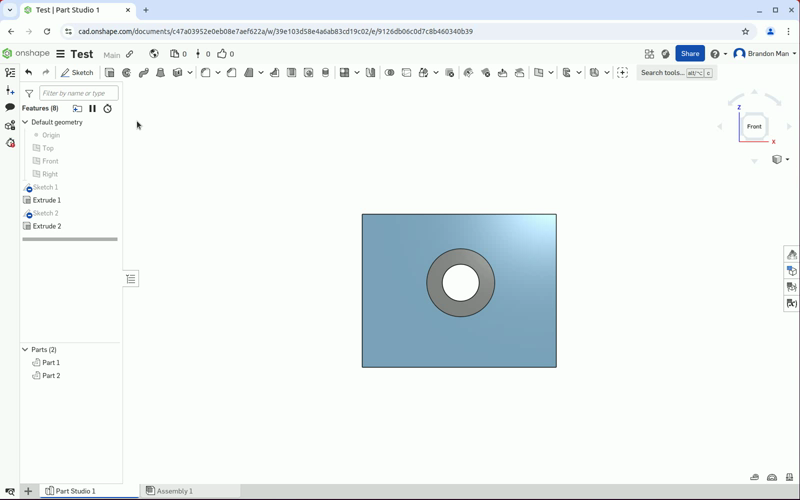
key(shift+h)
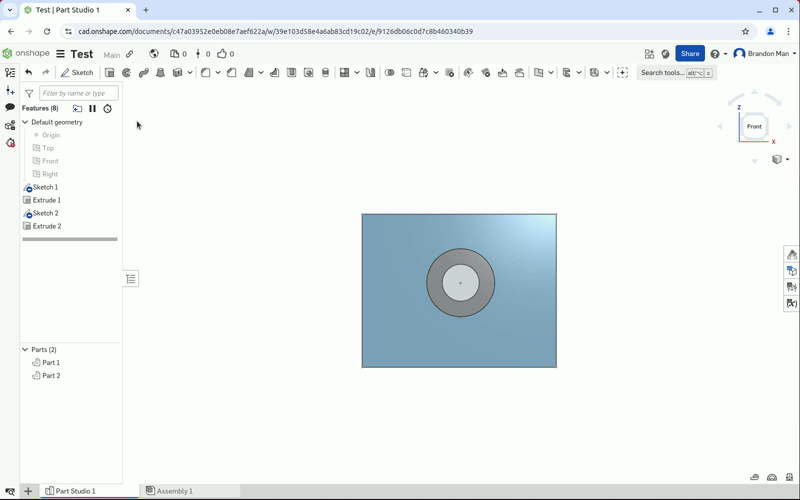
key(shift+7)
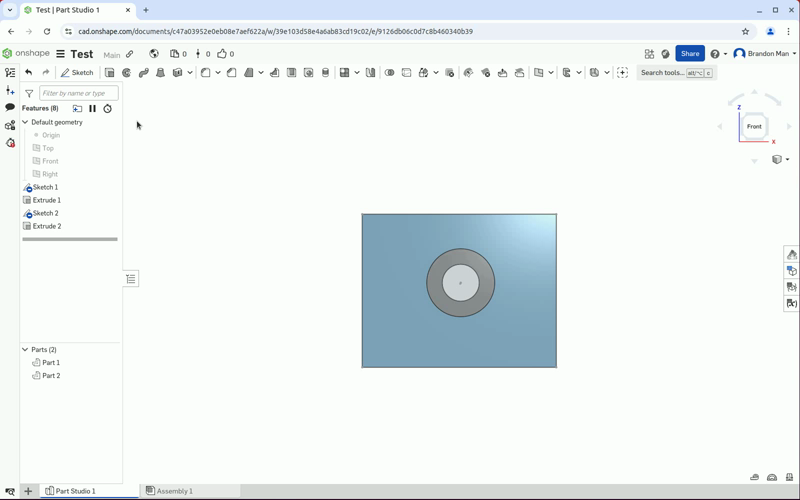
key(left, 2)
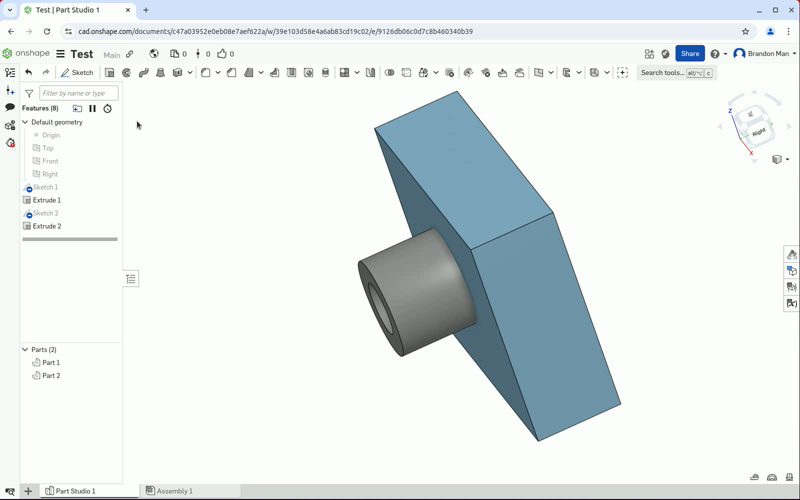
key(down, 2)
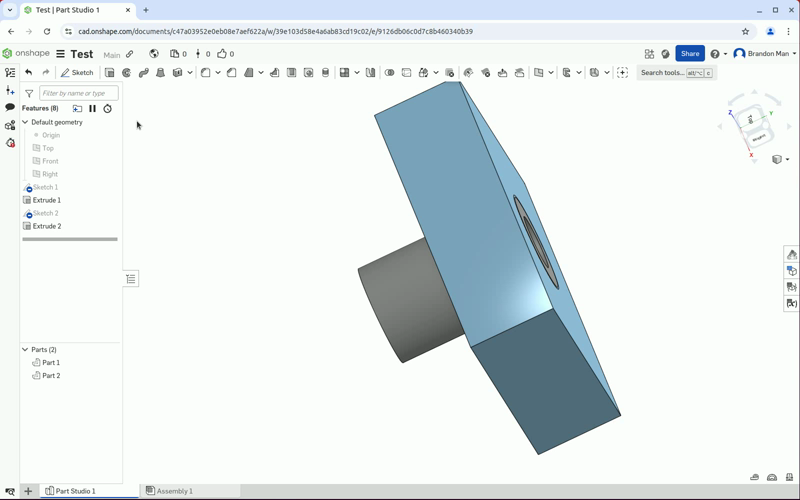
key(up, 2)
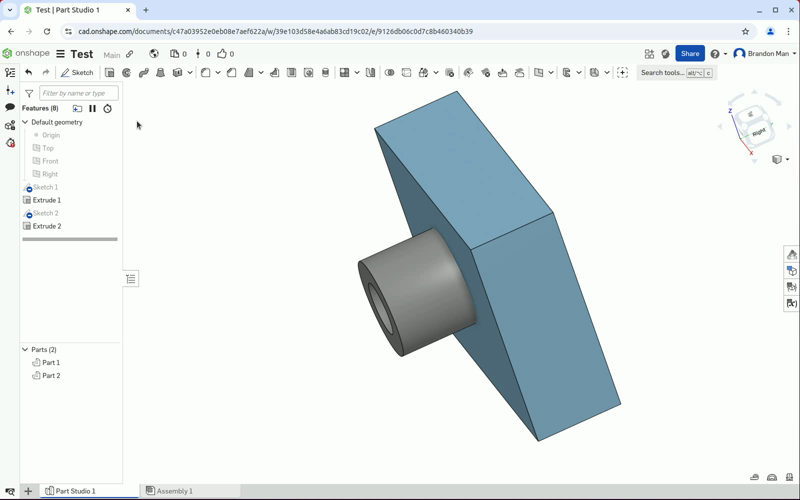
key(right, 2)
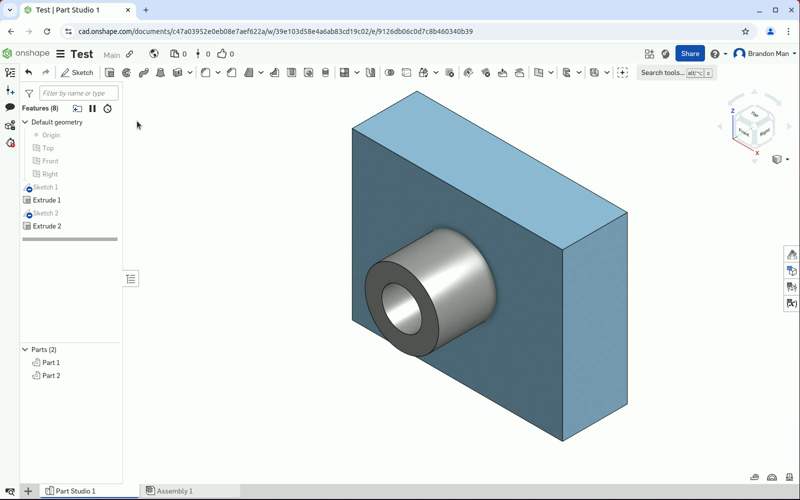
mouse_move(73, 189)
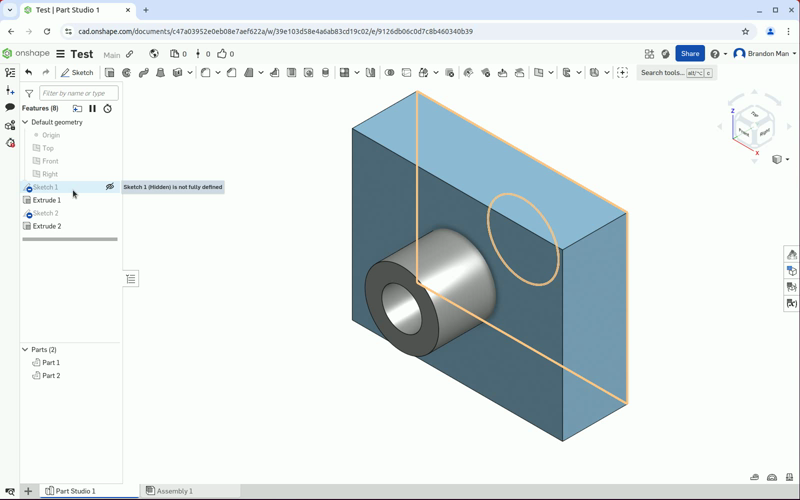
click(73, 189)